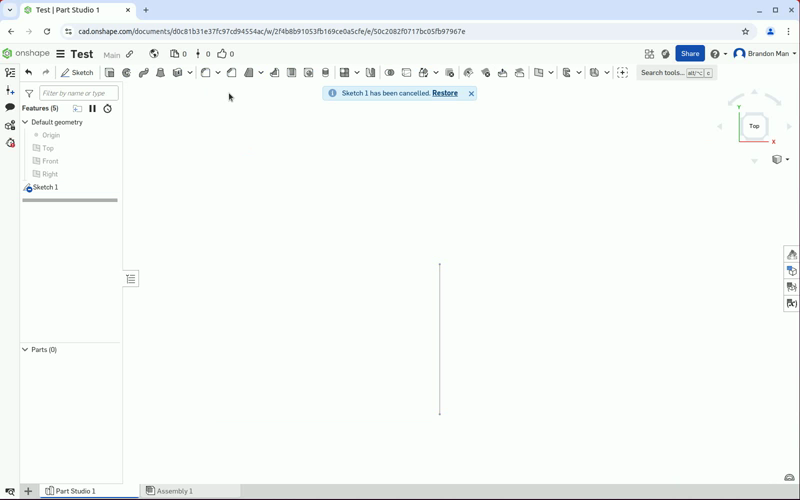
key(shift+h)
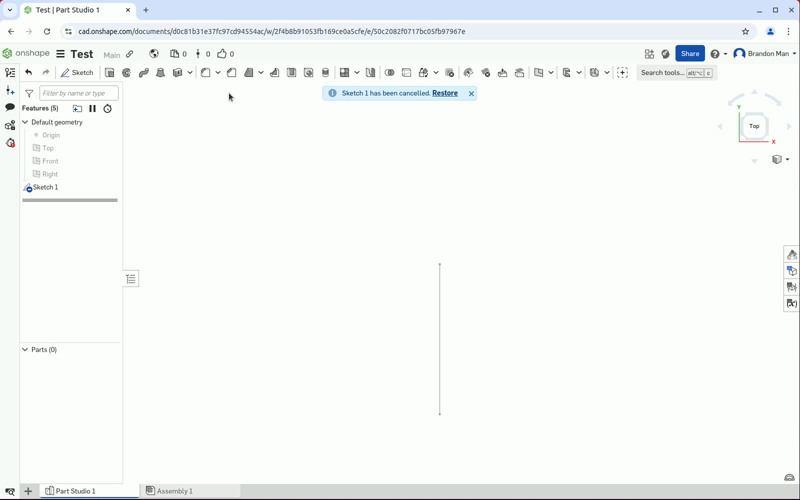
key(shift+s)
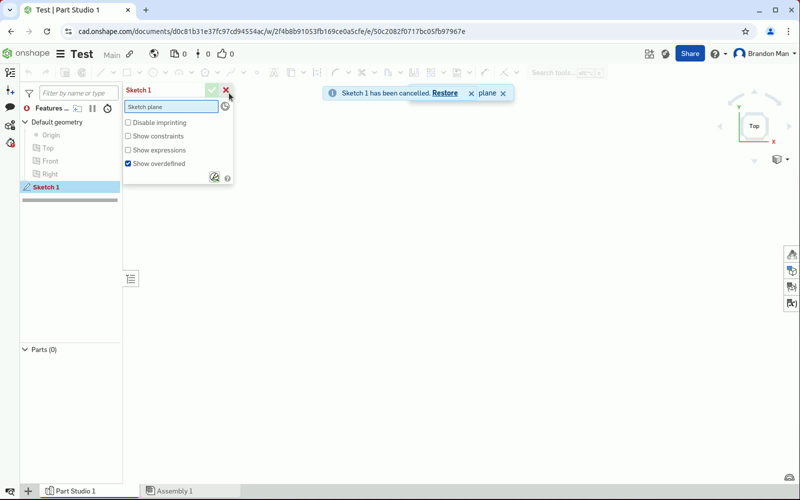
mouse_move(73, 150)
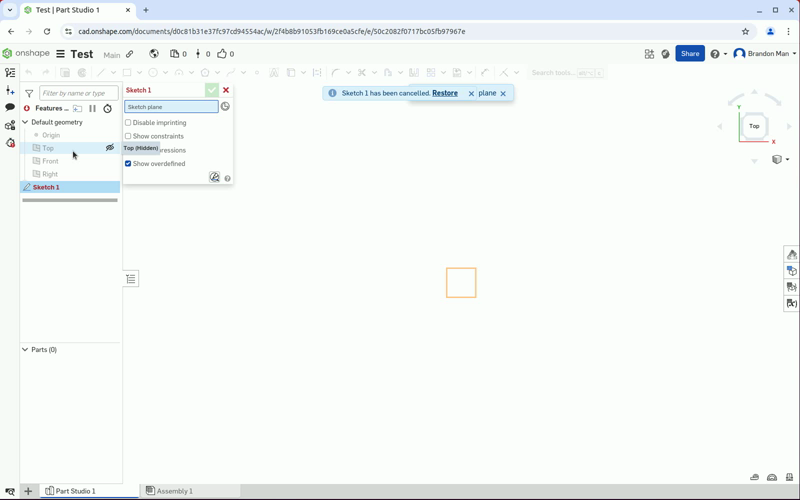
click(73, 150)
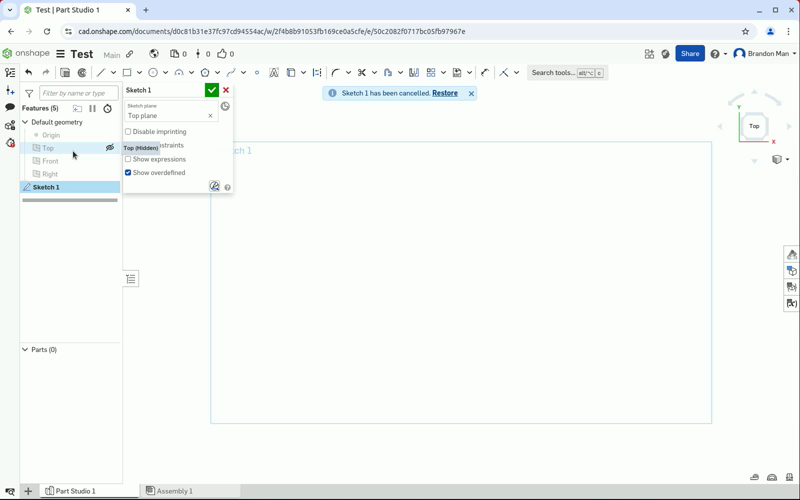
mouse_move(73, 352)
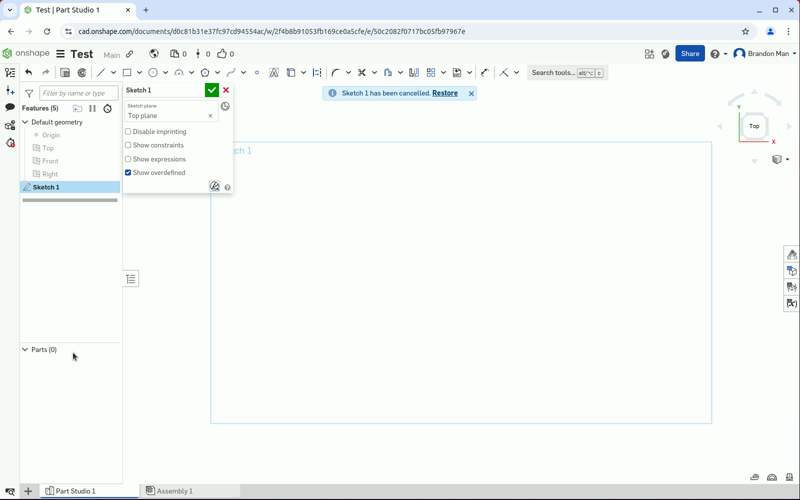
key(y)
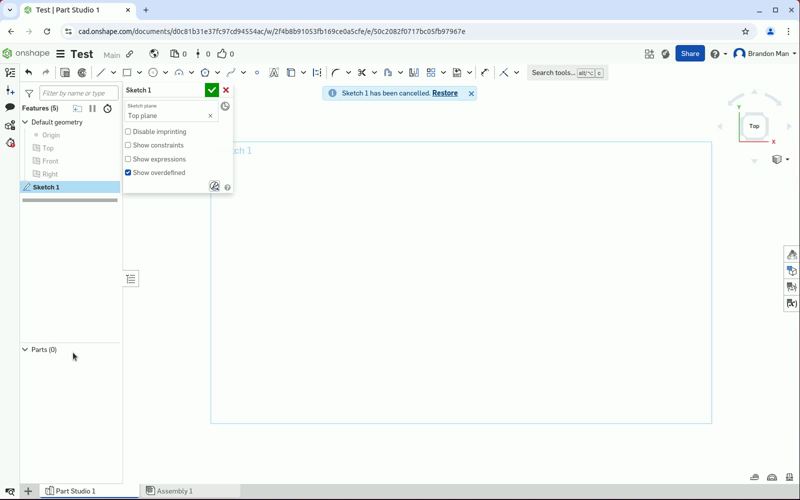
key(l)
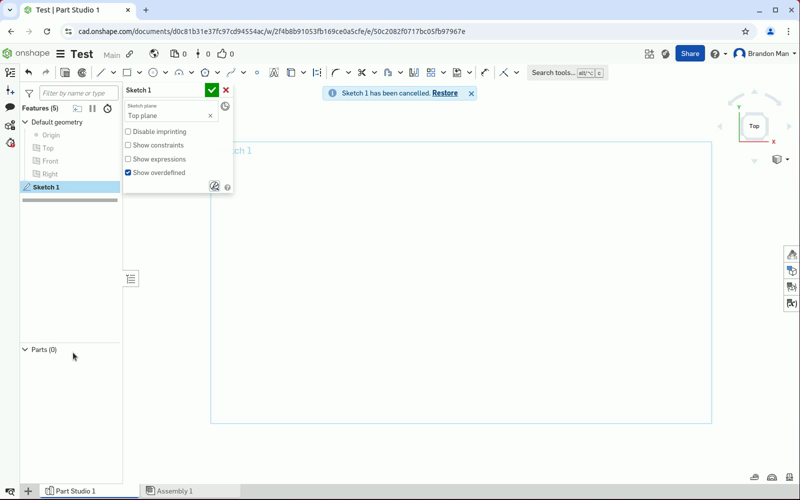
key_down(shift)
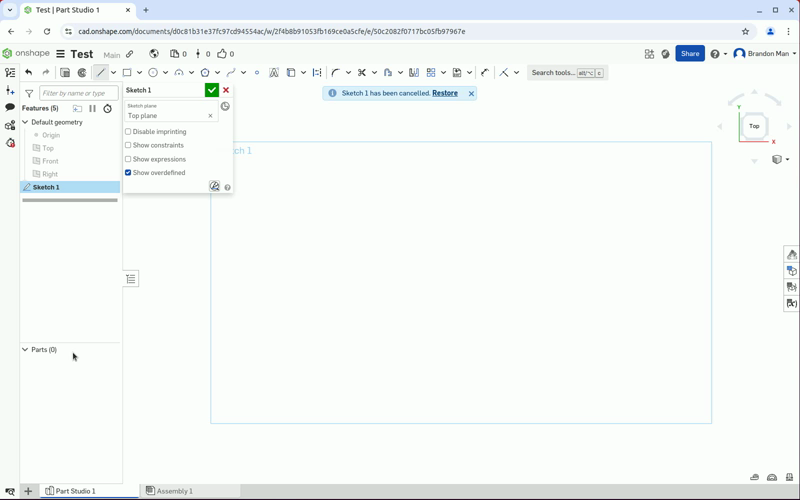
mouse_move(348, 359)
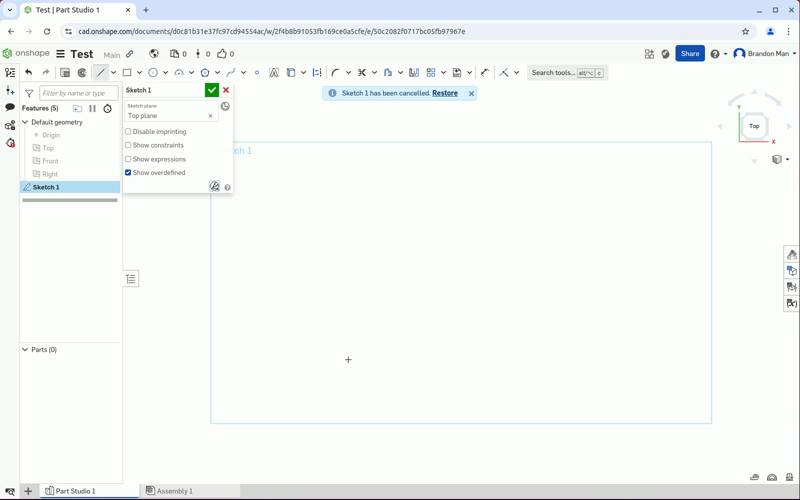
click(348, 359)
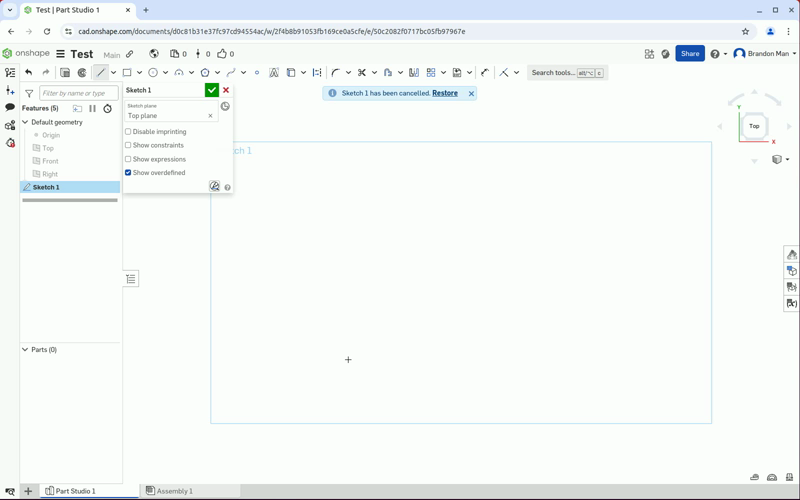
key_up(shift)
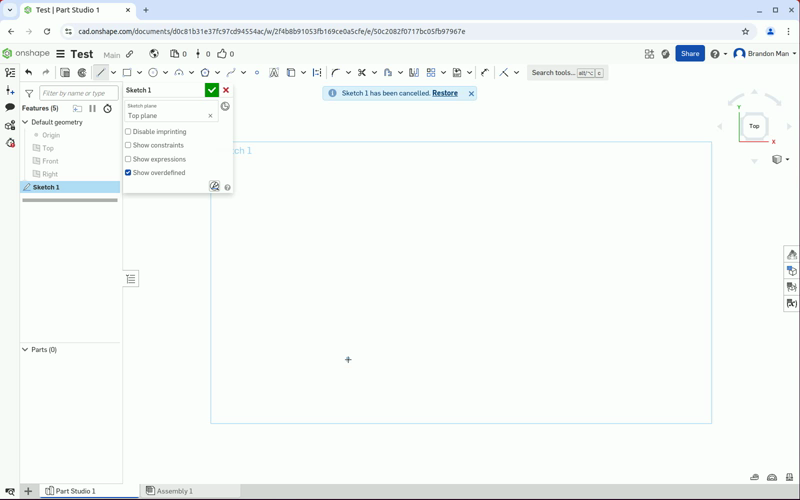
key_down(shift)
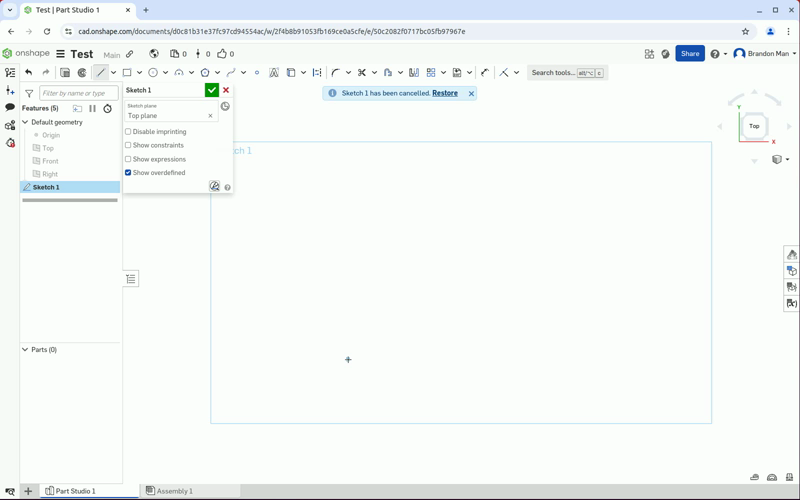
mouse_move(572, 359)
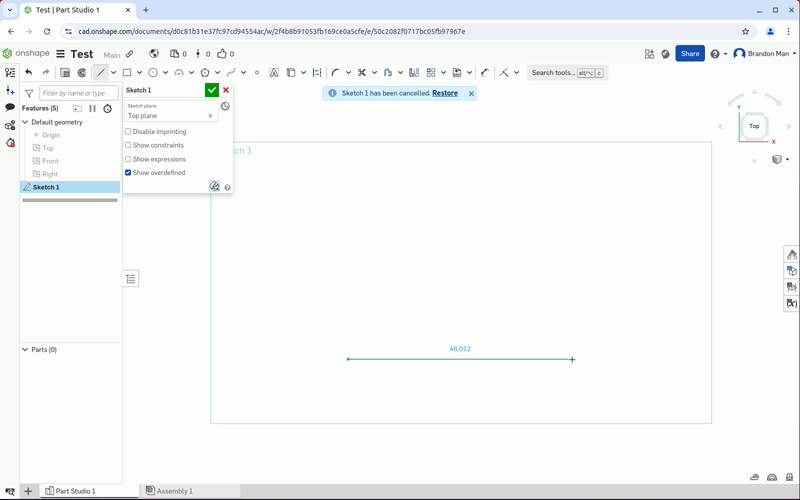
click(572, 359)
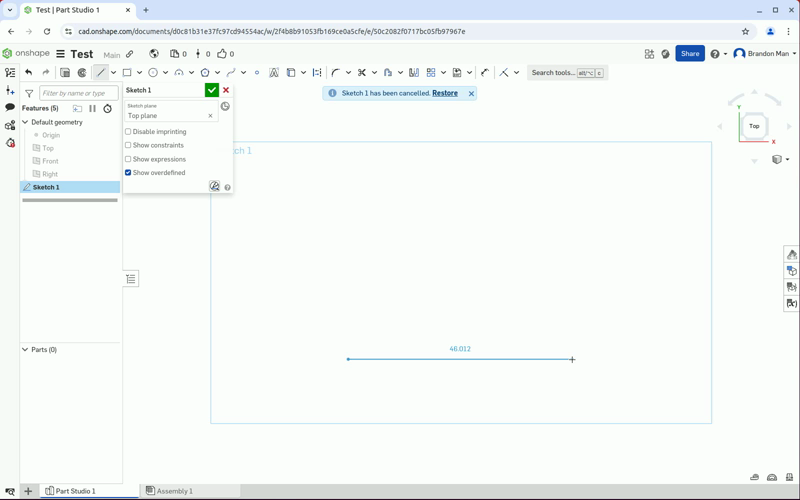
key_up(shift)
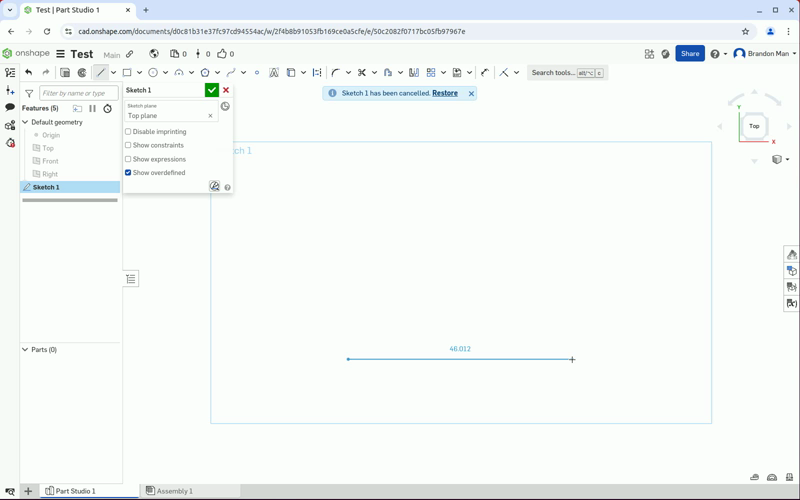
key_down(shift)
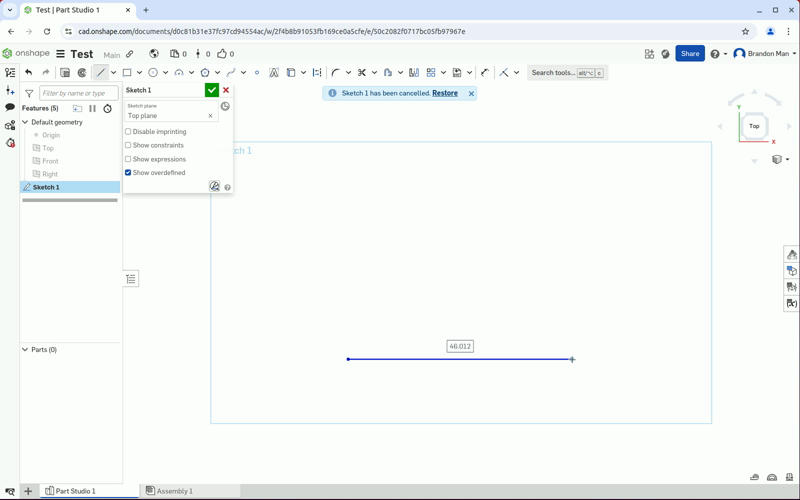
mouse_move(572, 206)
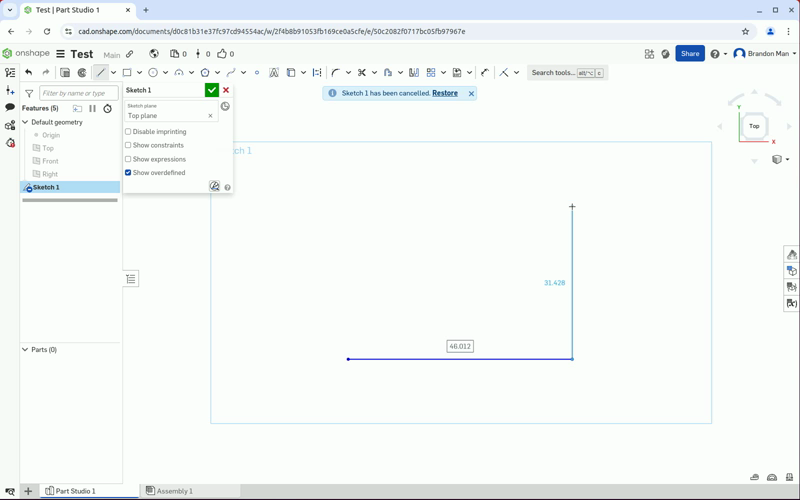
click(572, 206)
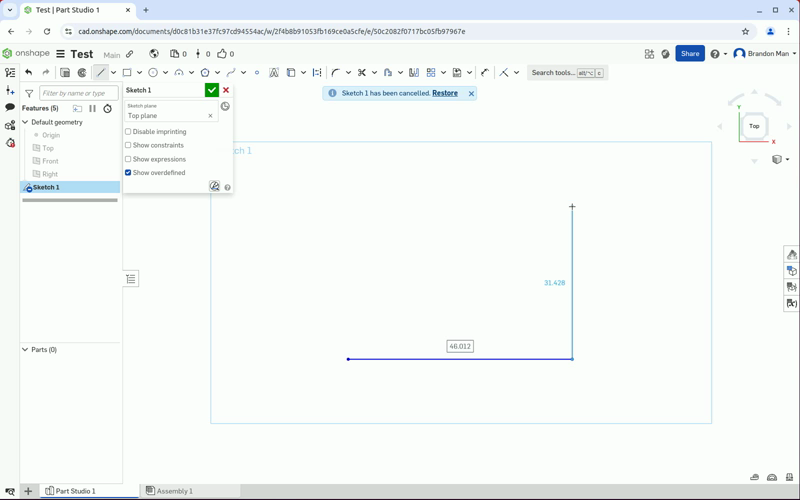
key_up(shift)
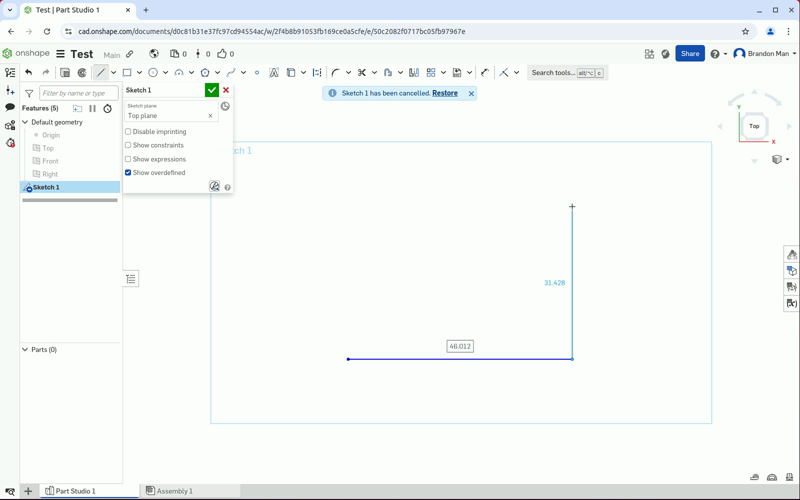
key_down(shift)
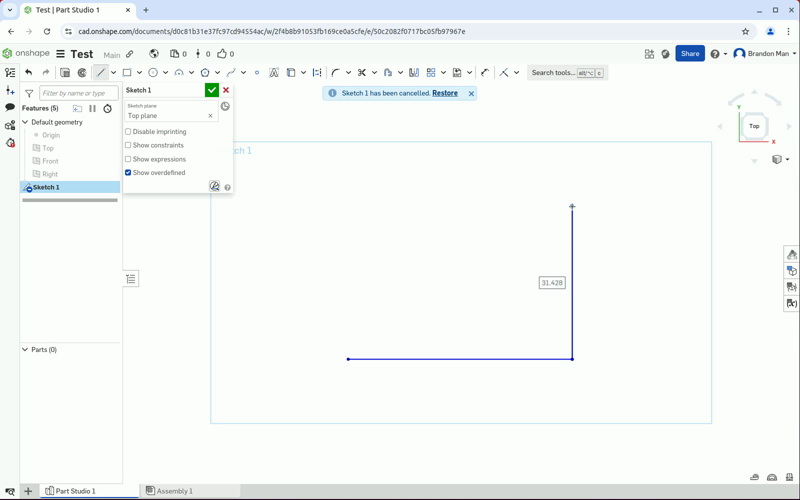
mouse_move(348, 206)
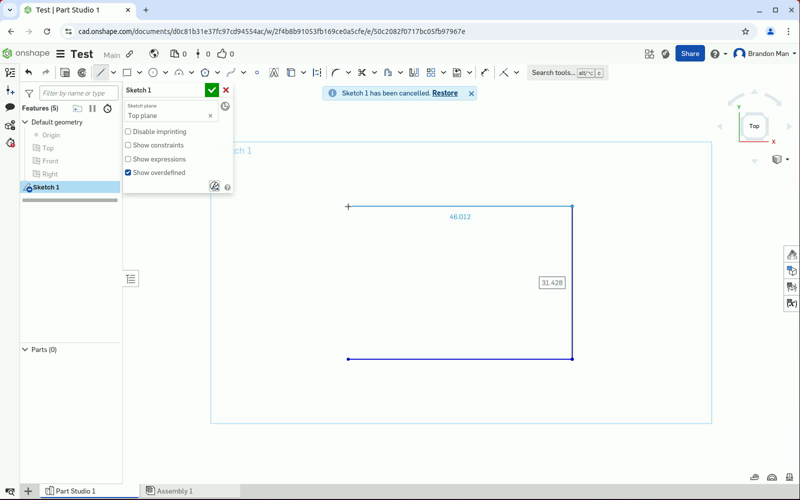
click(348, 206)
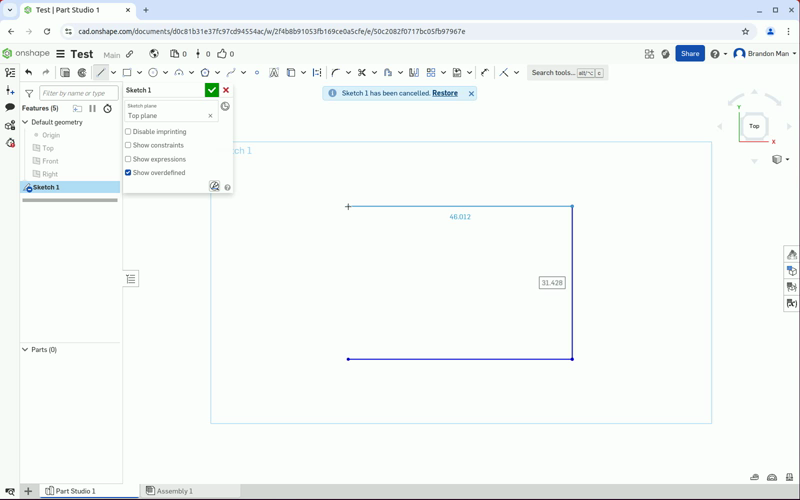
key_up(shift)
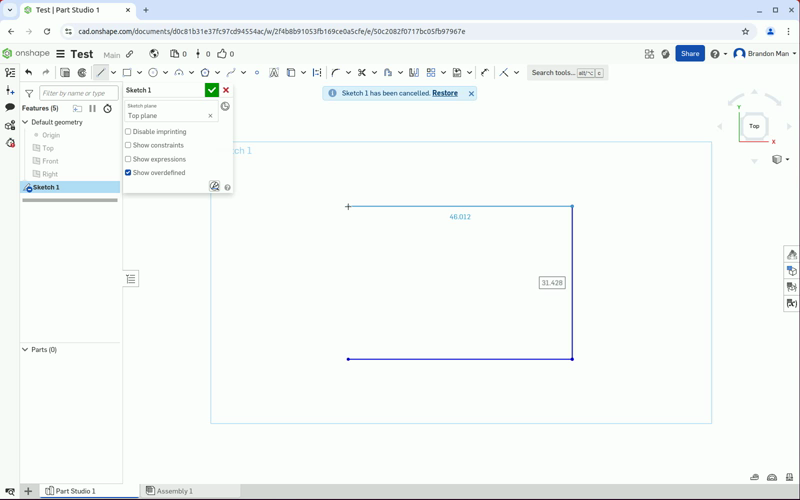
key_down(shift)
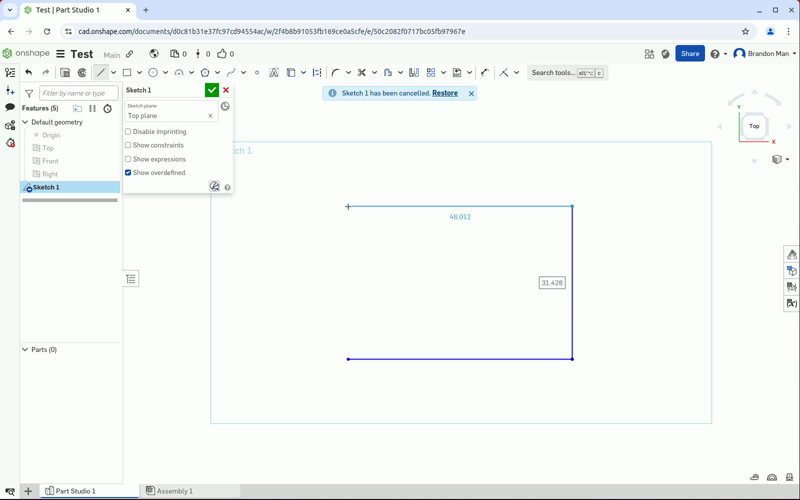
mouse_move(348, 359)
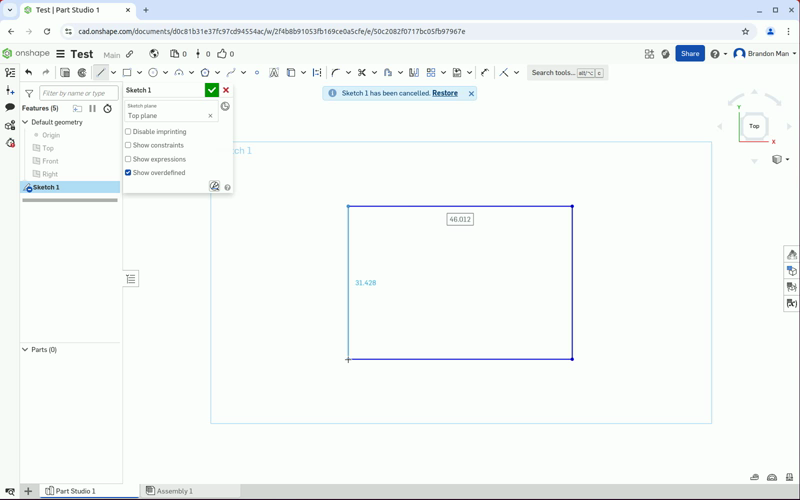
key_up(shift)
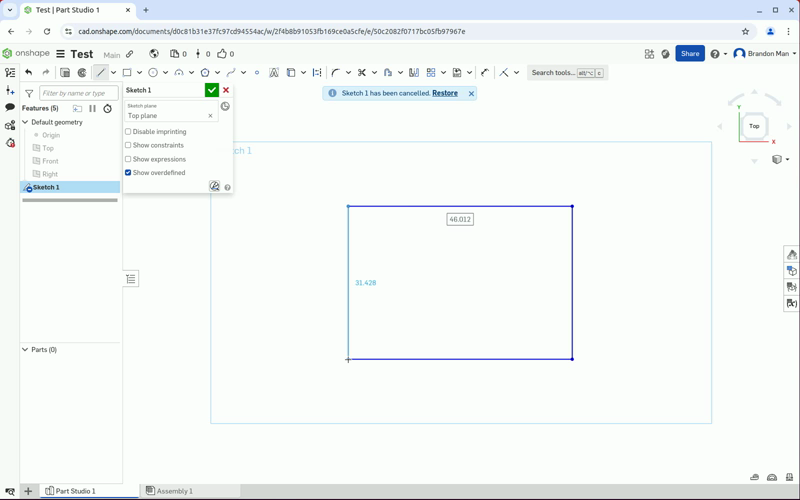
click(348, 359)
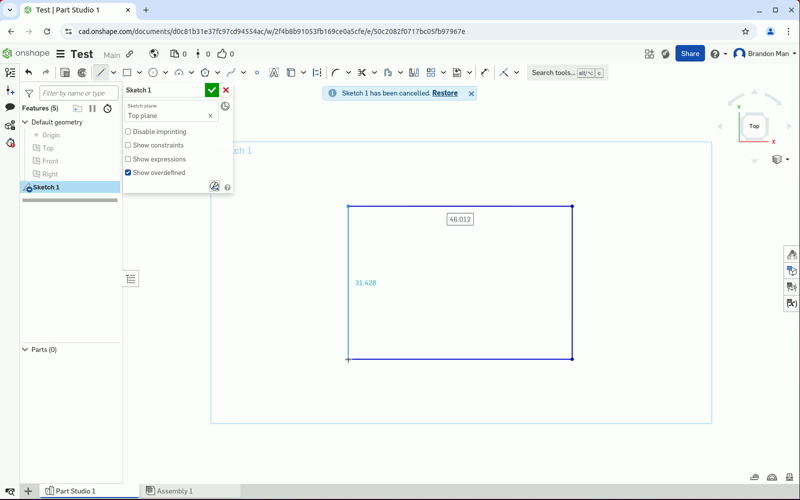
key(esc)
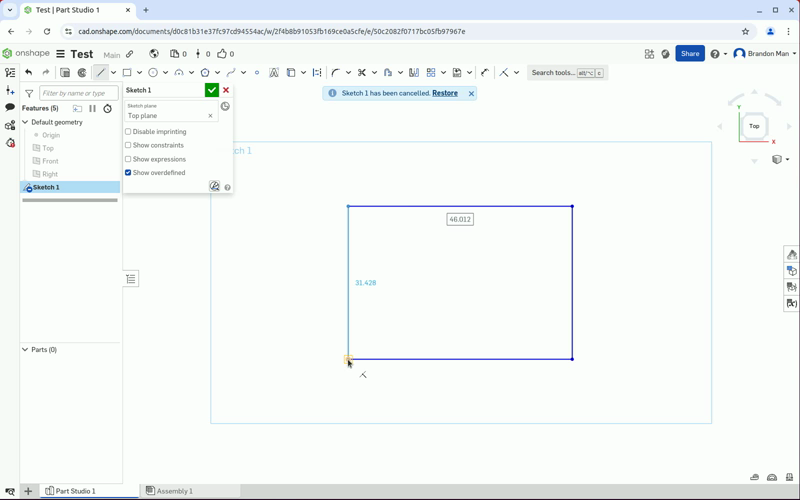
mouse_move(464, 259)
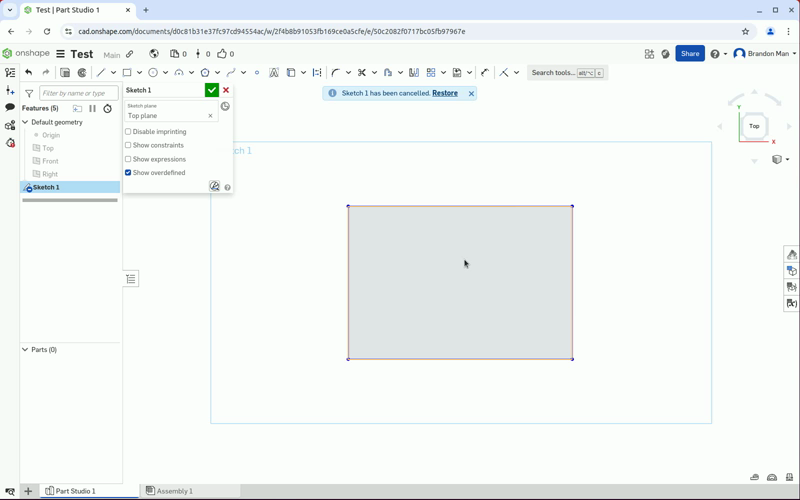
click(464, 259)
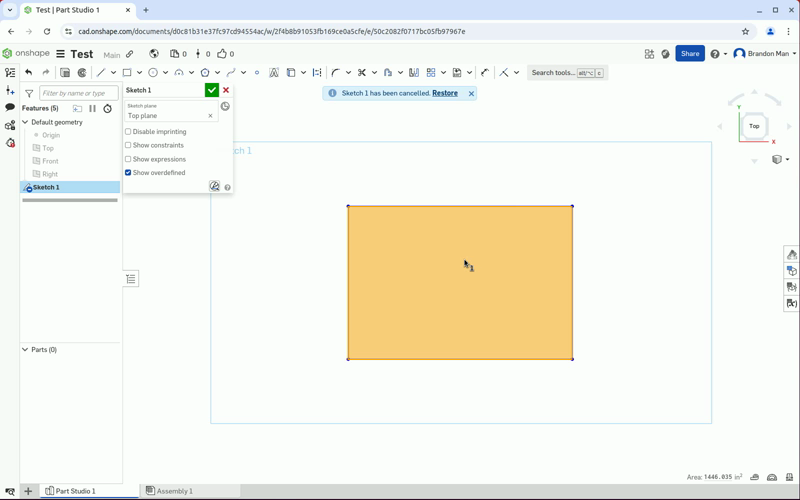
mouse_move(73, 352)
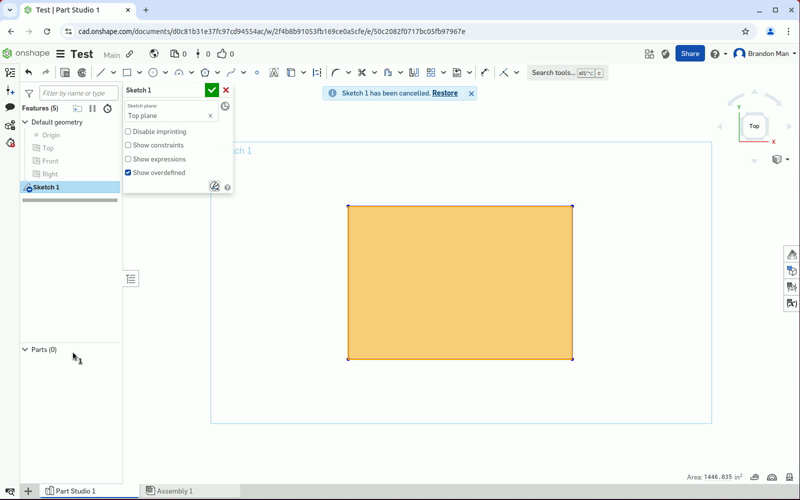
key(shift+y)
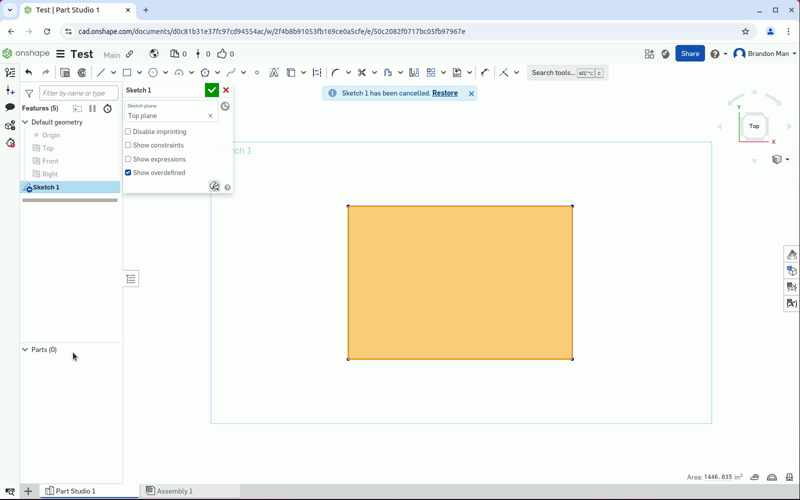
key(shift+e)
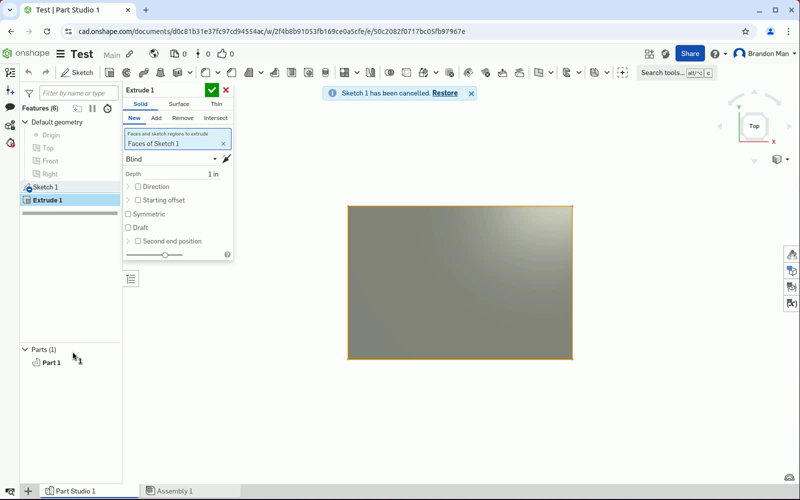
mouse_move(143, 106)
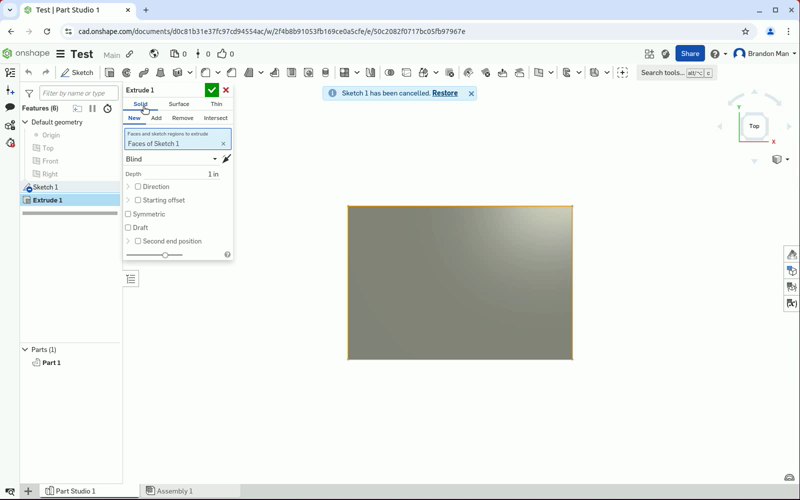
click(143, 106)
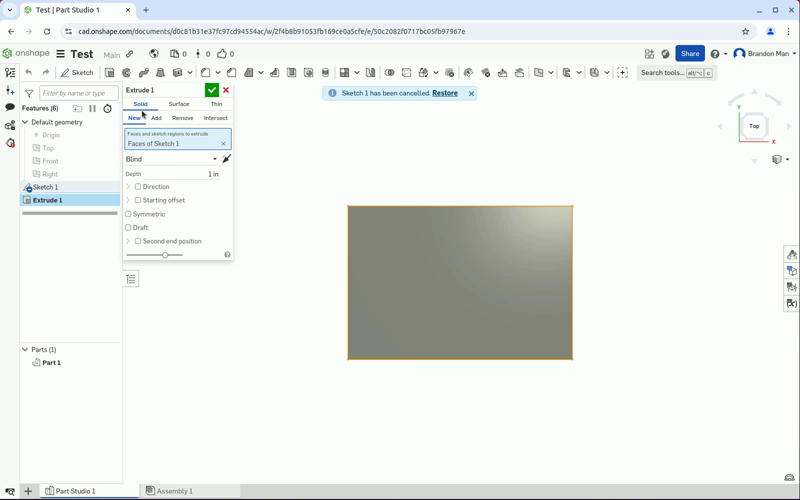
mouse_move(137, 120)
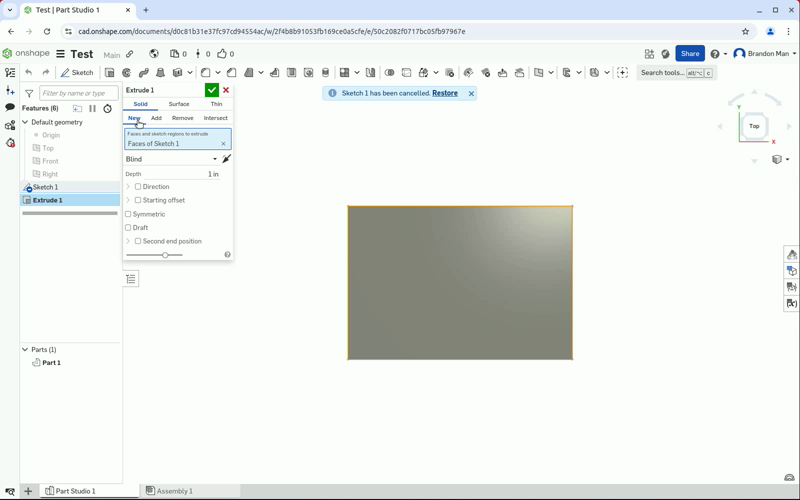
click(137, 120)
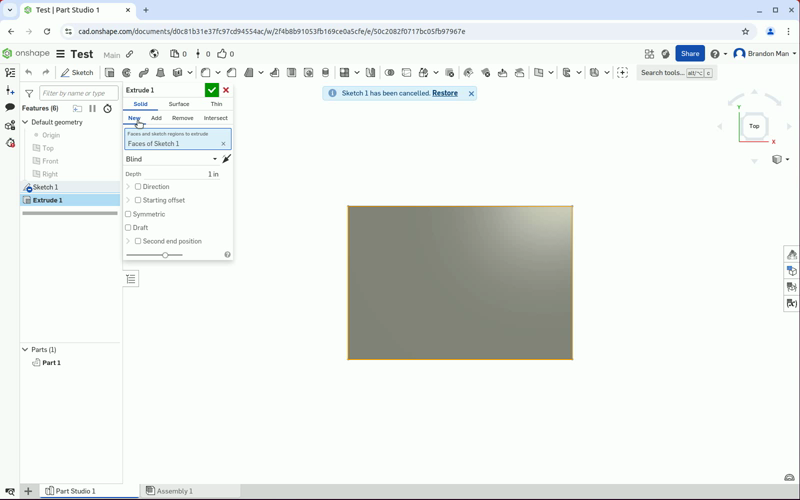
key(tab, 4)
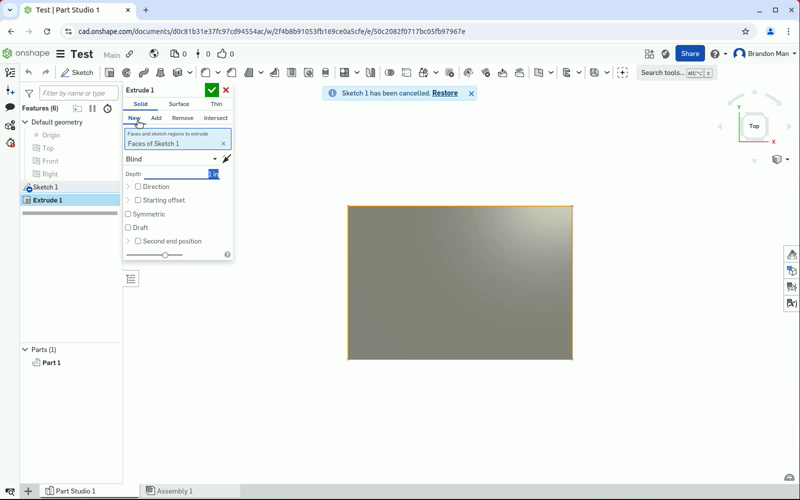
text(0.722)
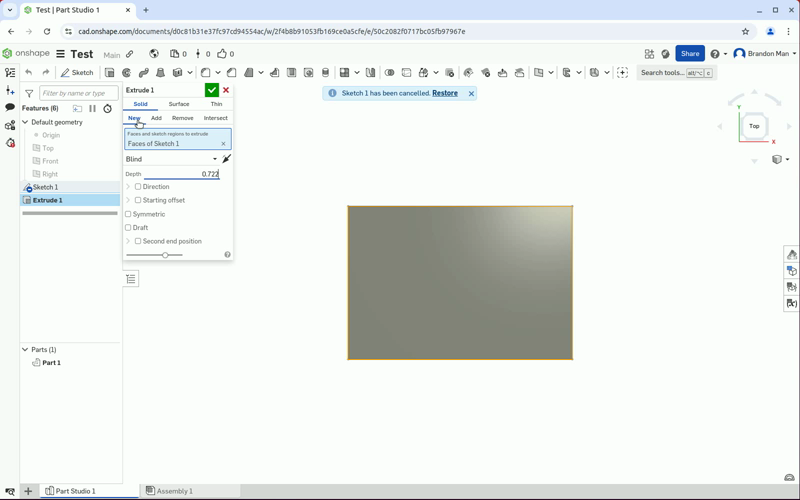
key(enter)
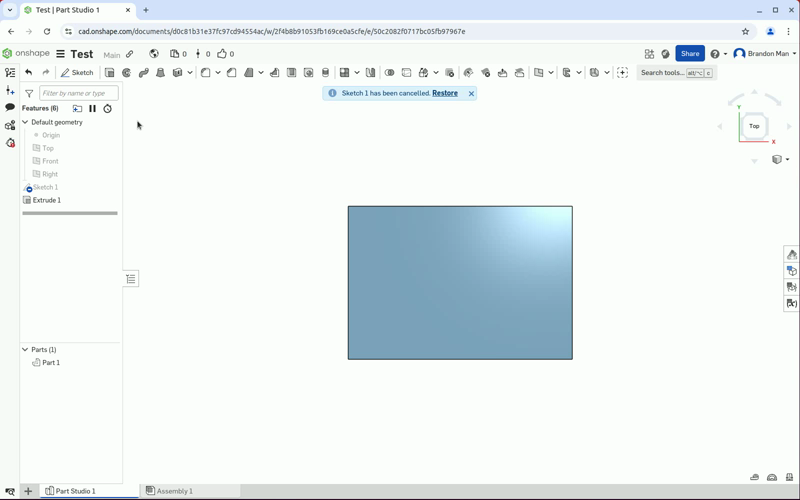
key(shift+h)
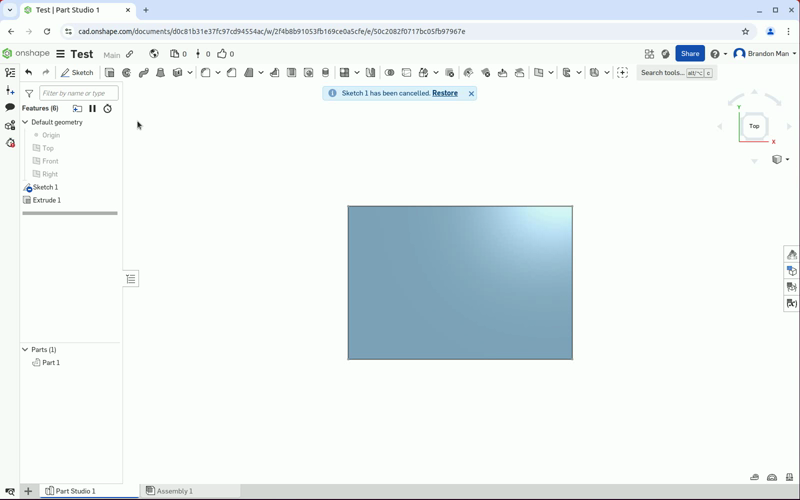
key(shift+h)
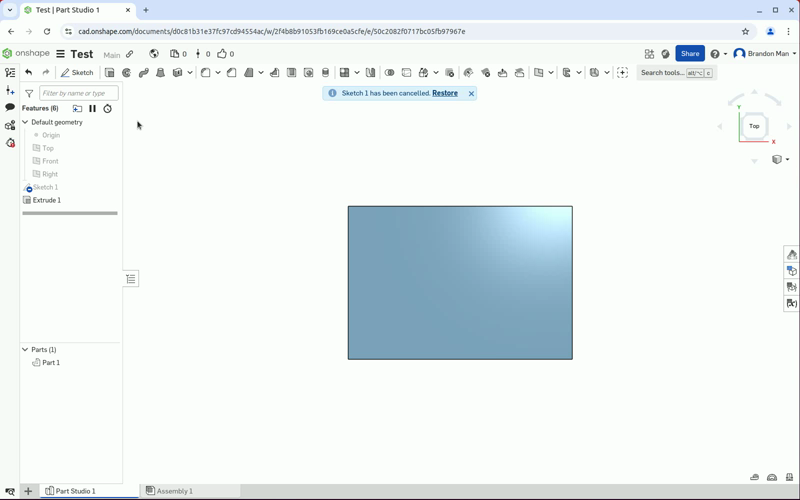
mouse_move(73, 189)
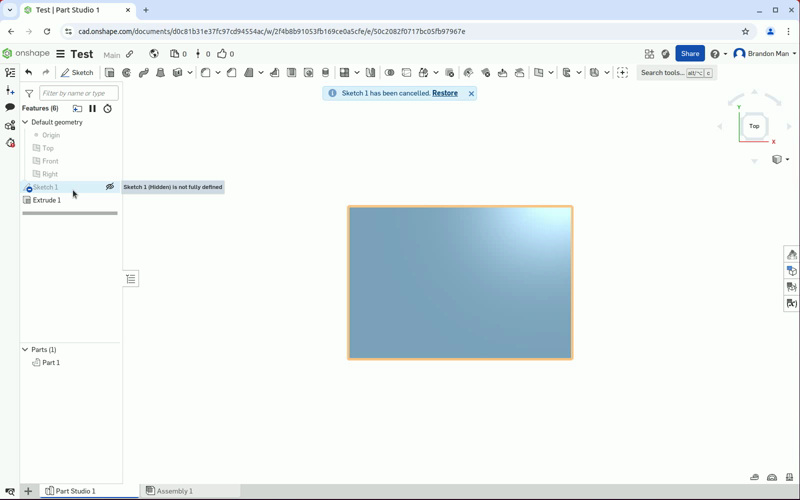
click(73, 189)
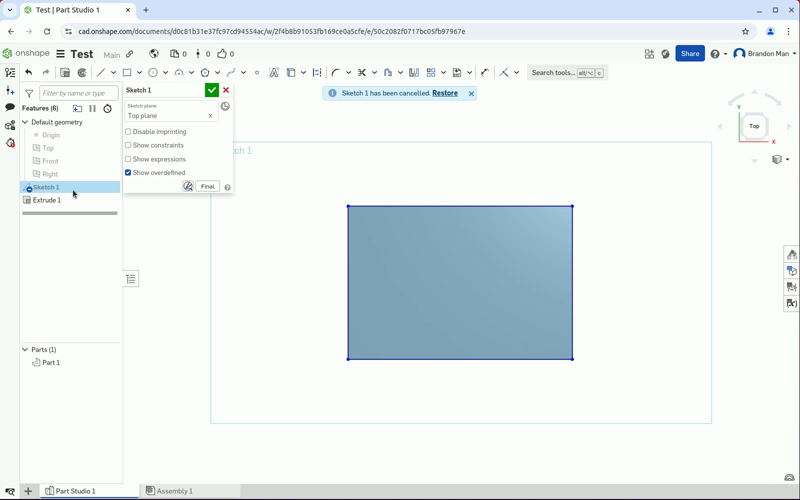
mouse_move(229, 92)
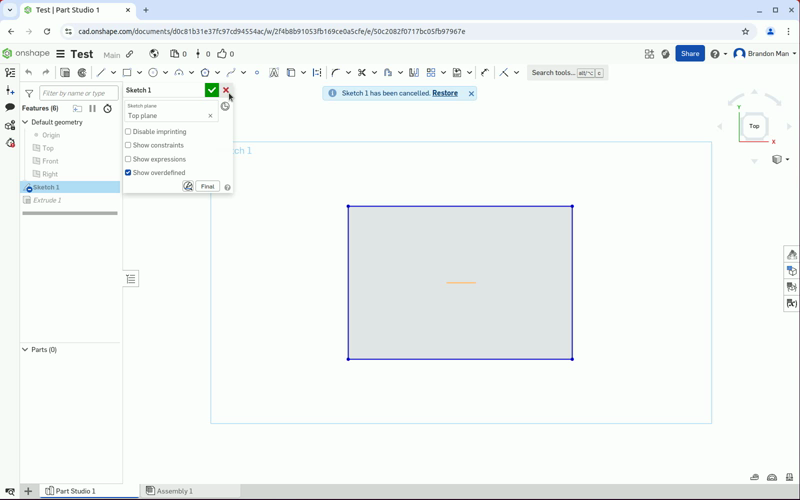
click(229, 92)
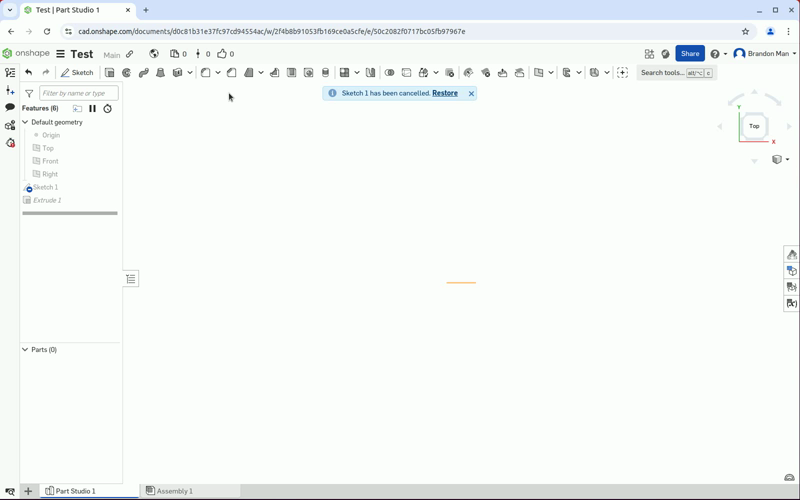
mouse_move(541, 75)
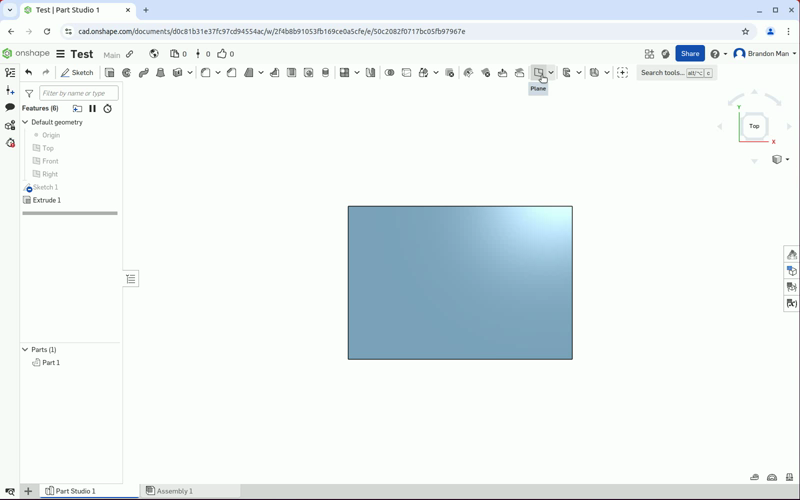
click(541, 75)
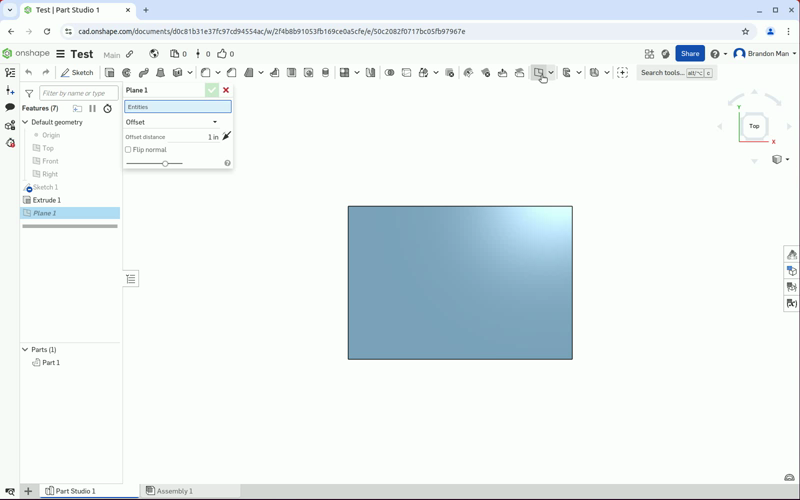
mouse_move(73, 150)
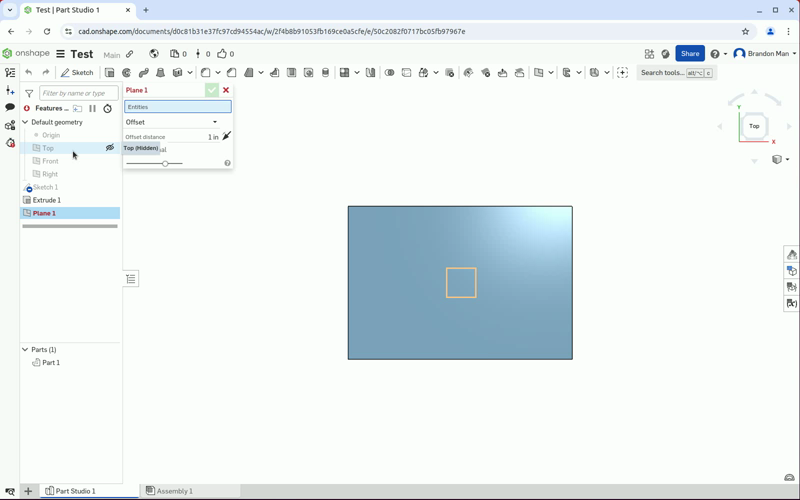
click(73, 150)
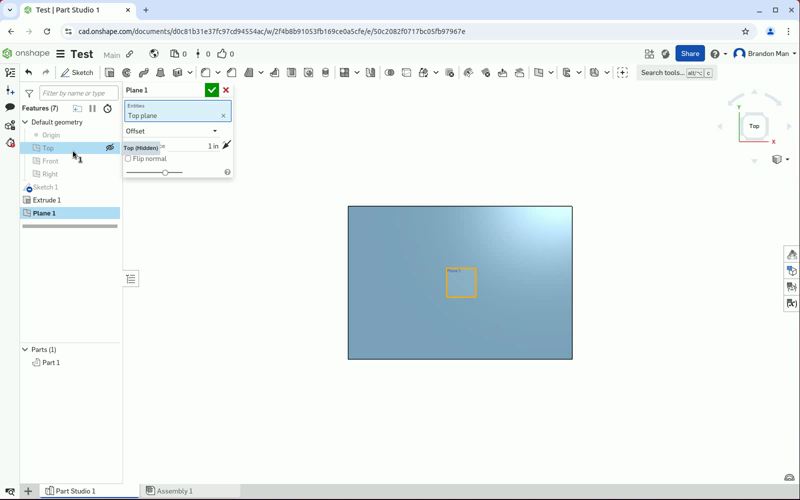
key(tab, 2)
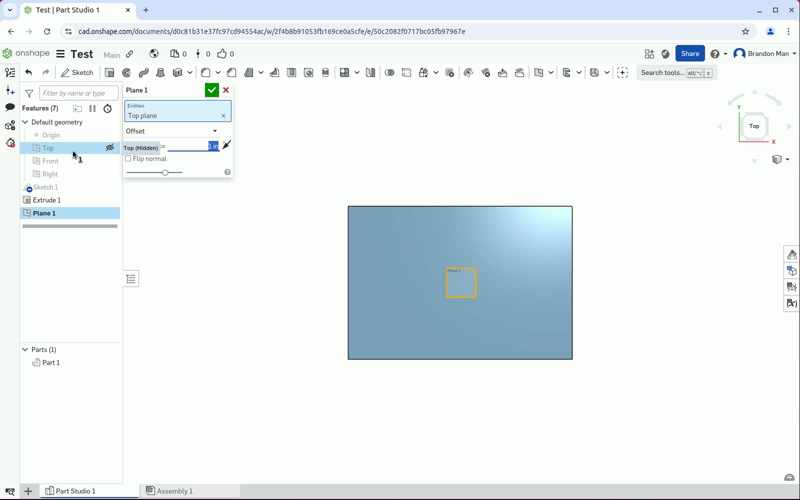
text(0.709)
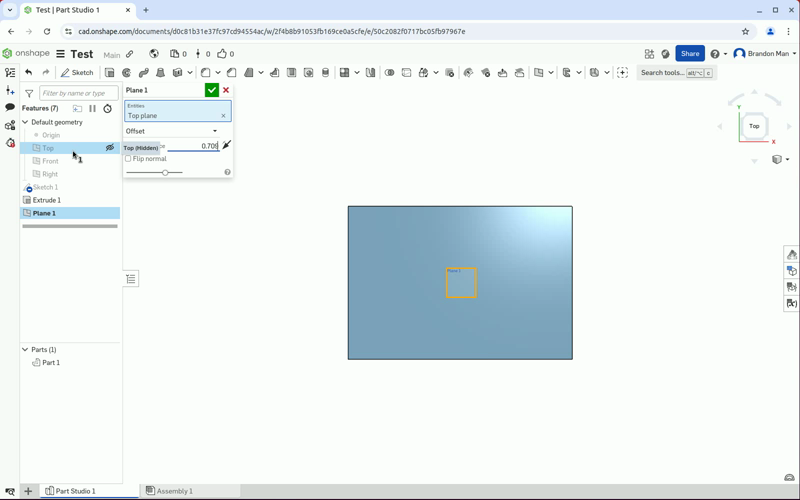
key(enter, 2)
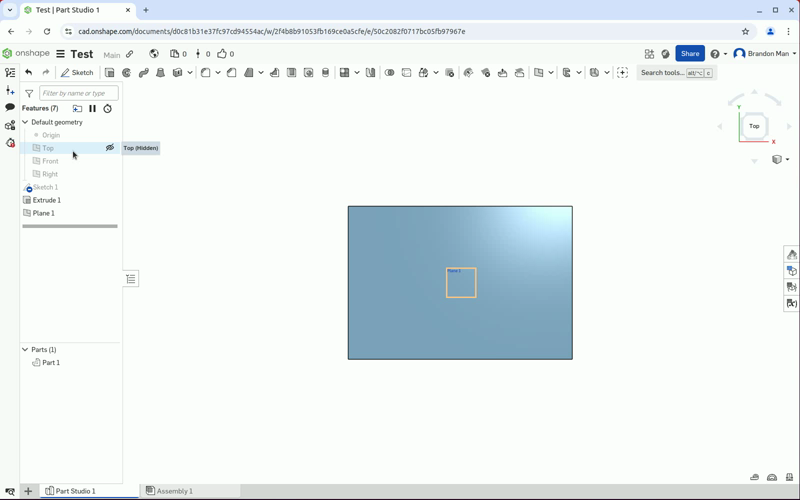
key(shift+s)
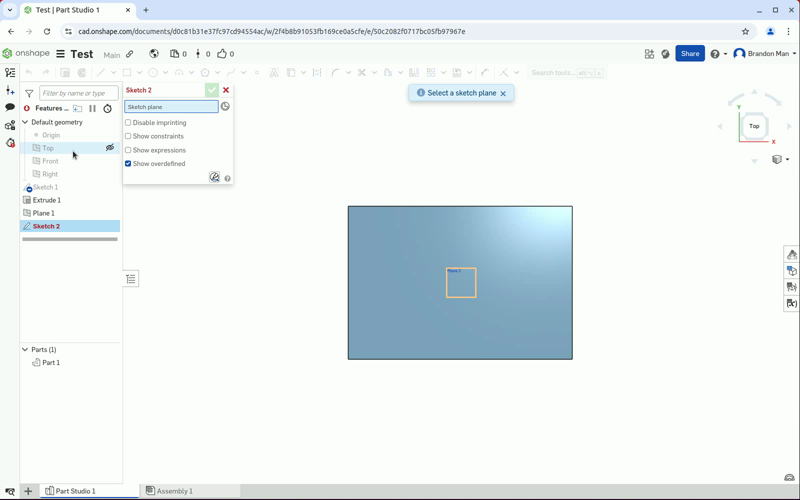
mouse_move(73, 215)
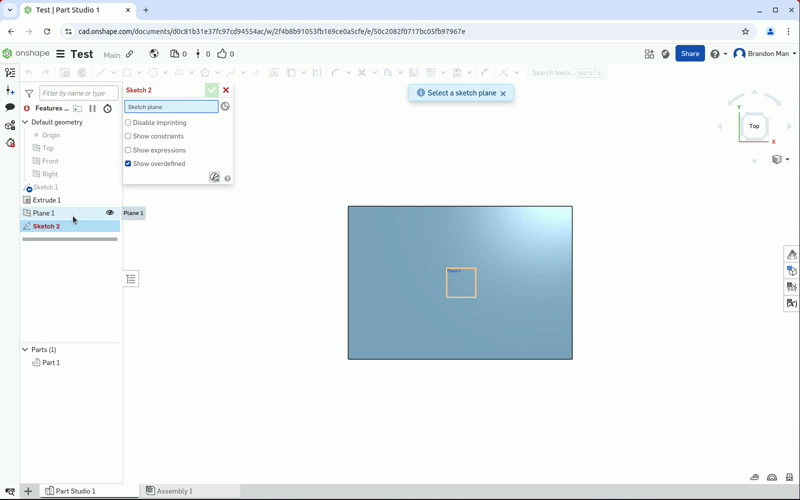
click(73, 215)
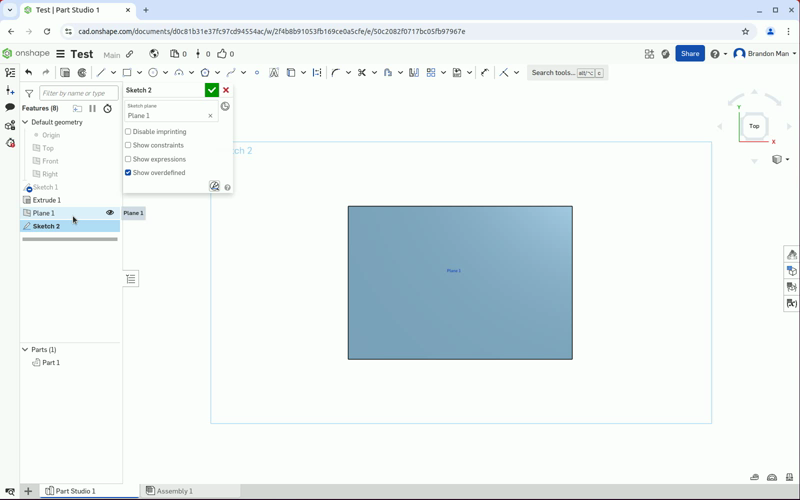
mouse_move(73, 352)
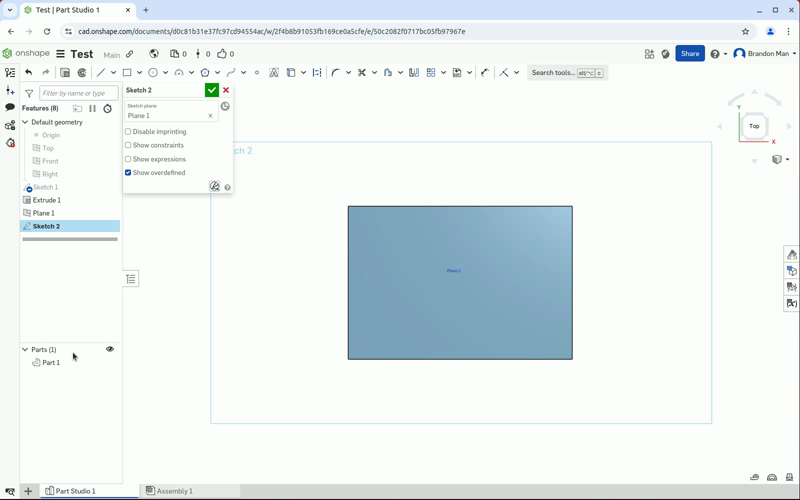
key(y)
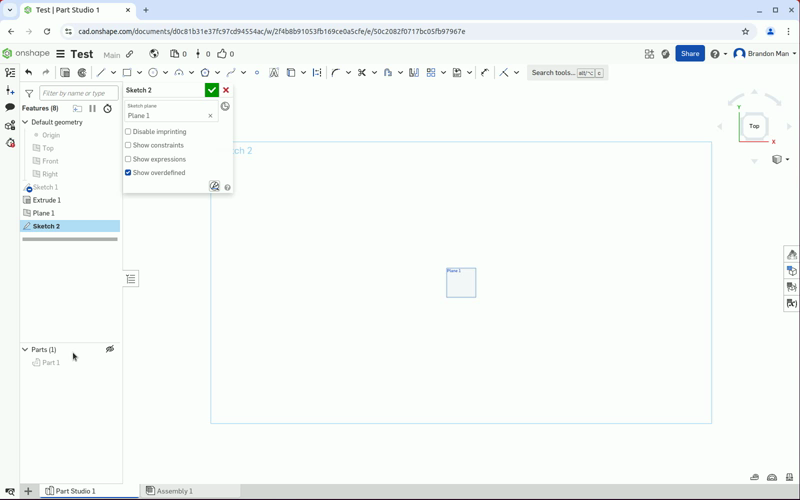
key(l)
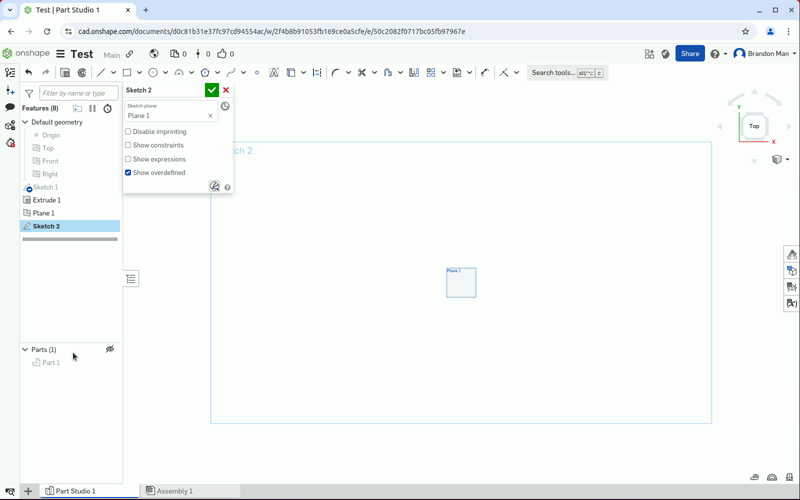
key_down(shift)
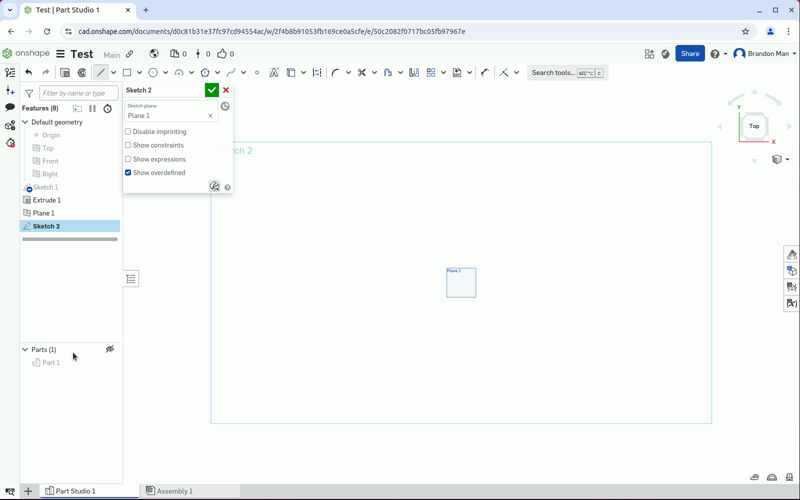
mouse_move(348, 359)
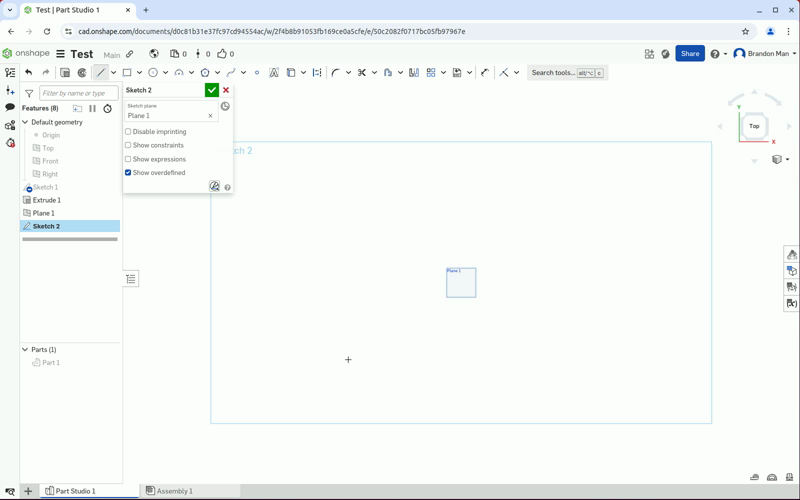
click(348, 359)
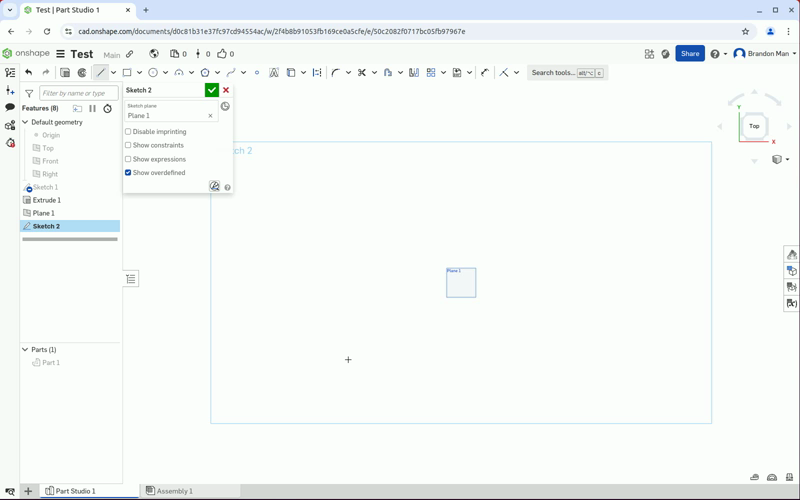
key_up(shift)
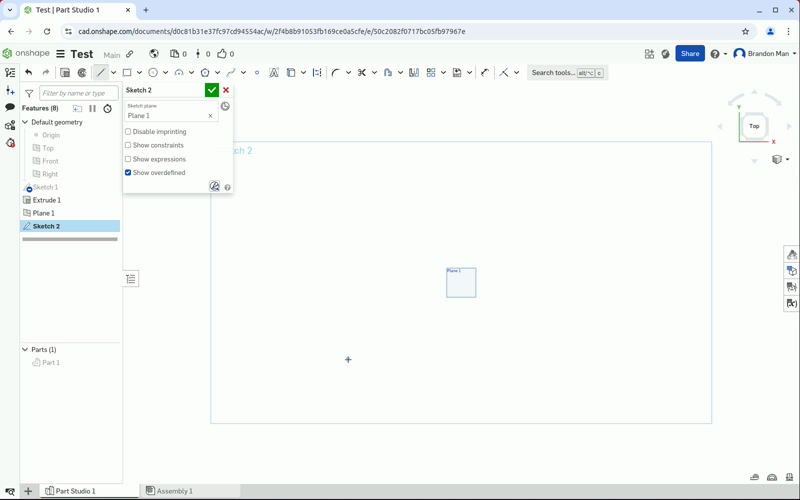
key_down(shift)
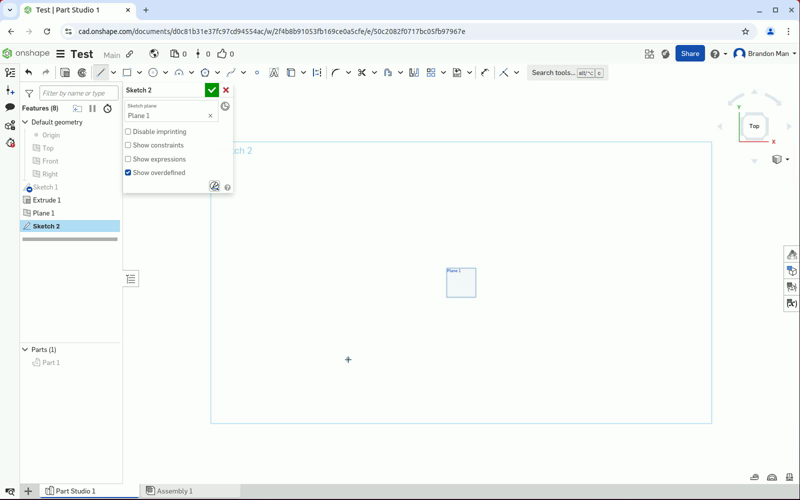
mouse_move(572, 359)
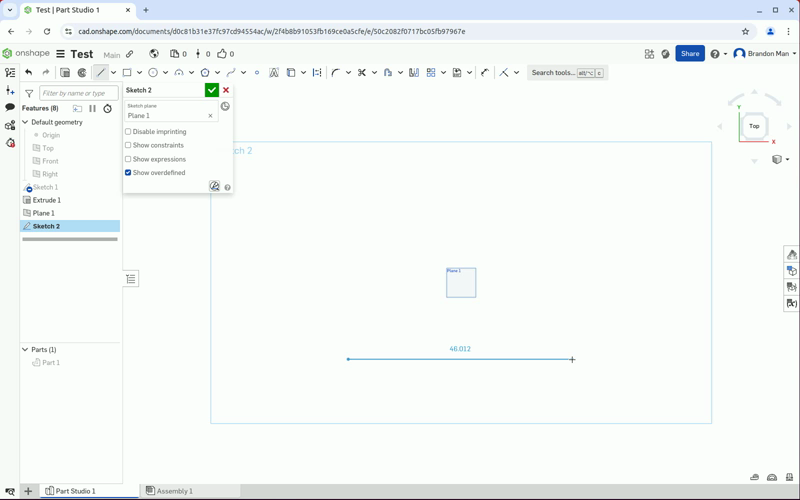
click(572, 359)
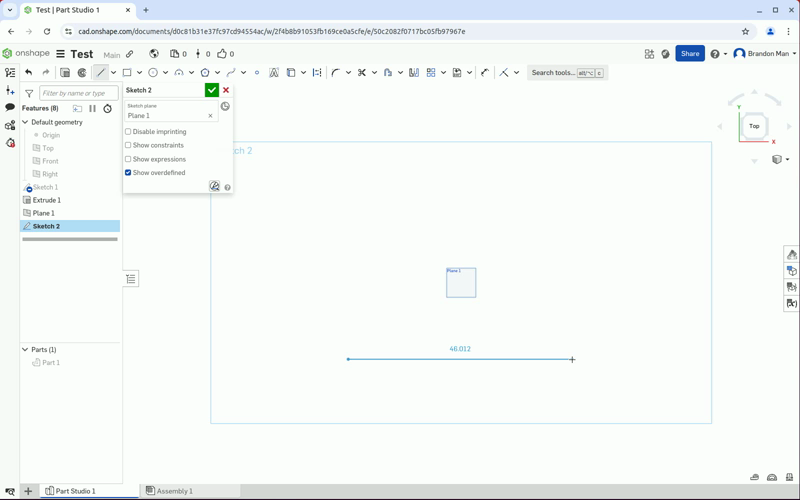
key_up(shift)
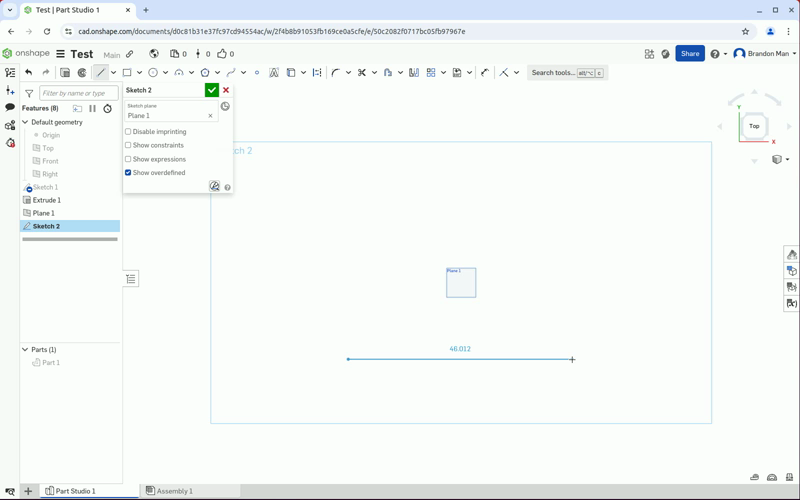
key_down(shift)
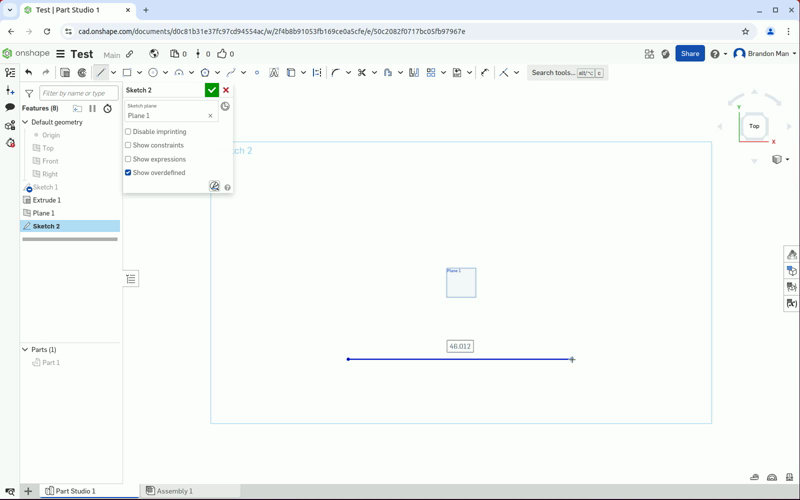
mouse_move(572, 206)
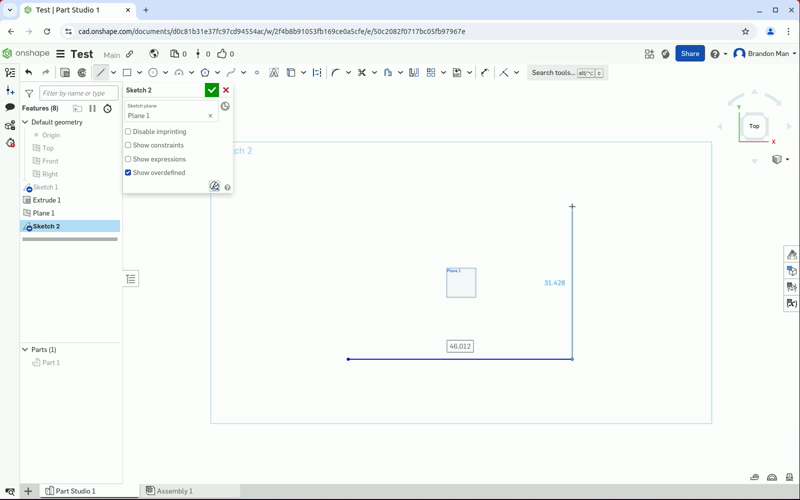
click(572, 206)
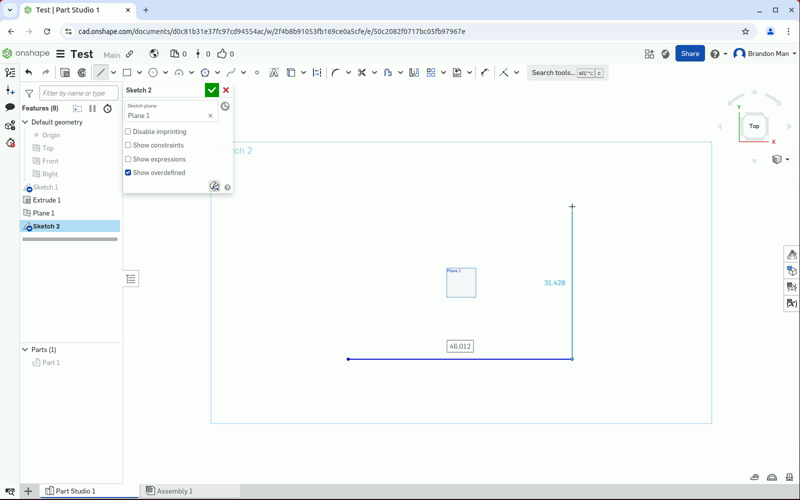
key_up(shift)
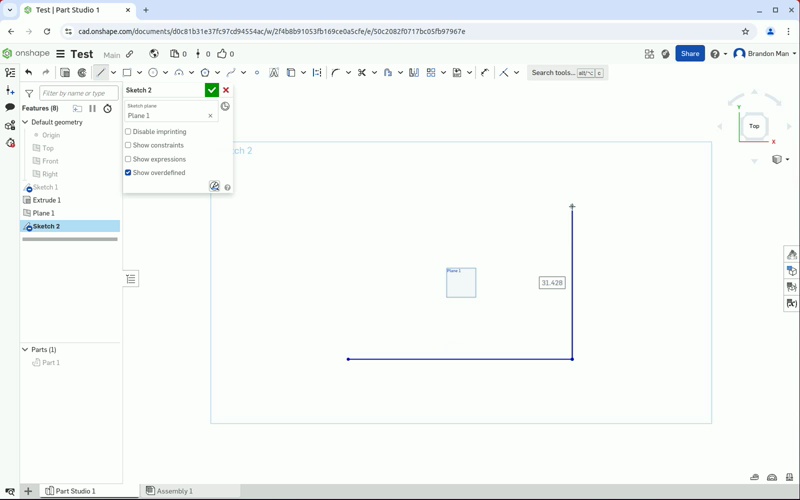
key_down(shift)
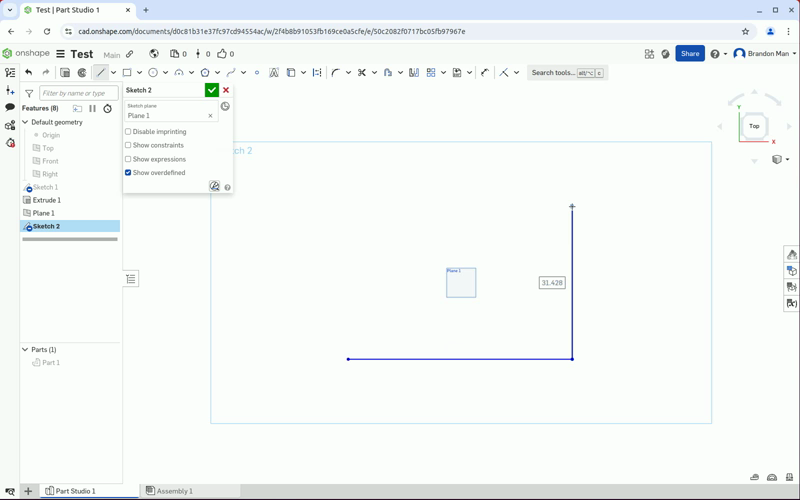
mouse_move(348, 206)
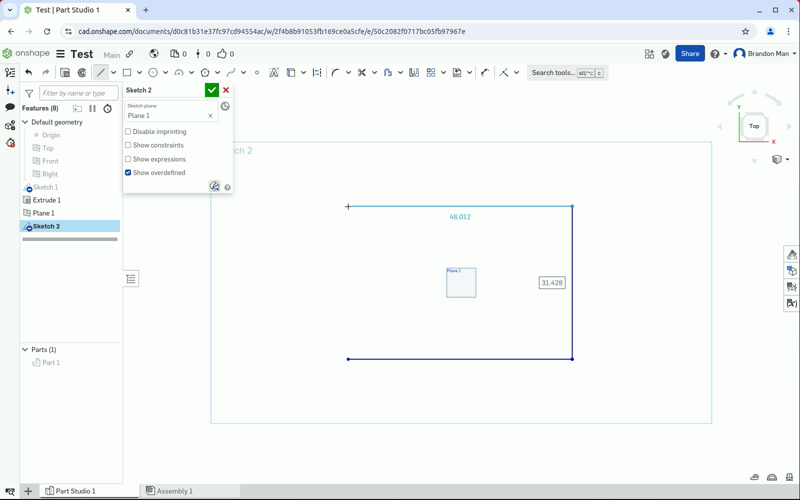
click(348, 206)
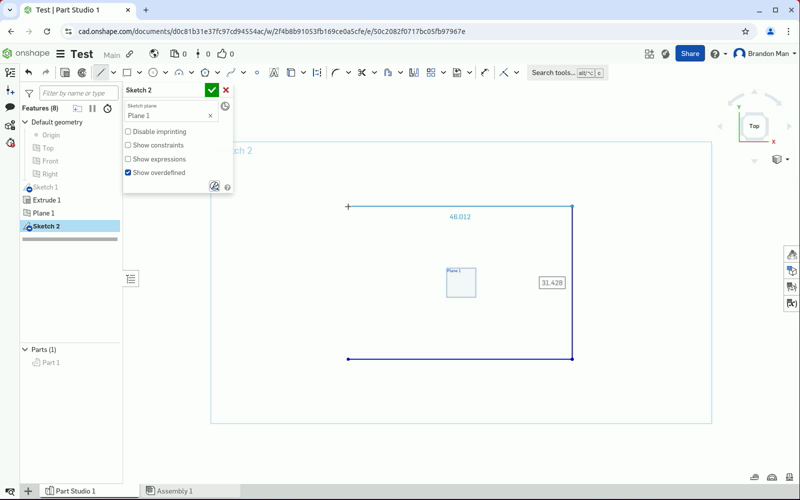
key_up(shift)
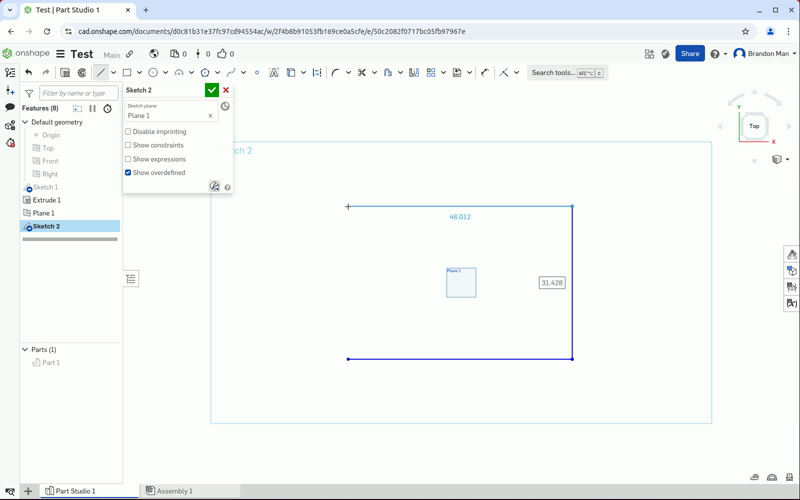
key_down(shift)
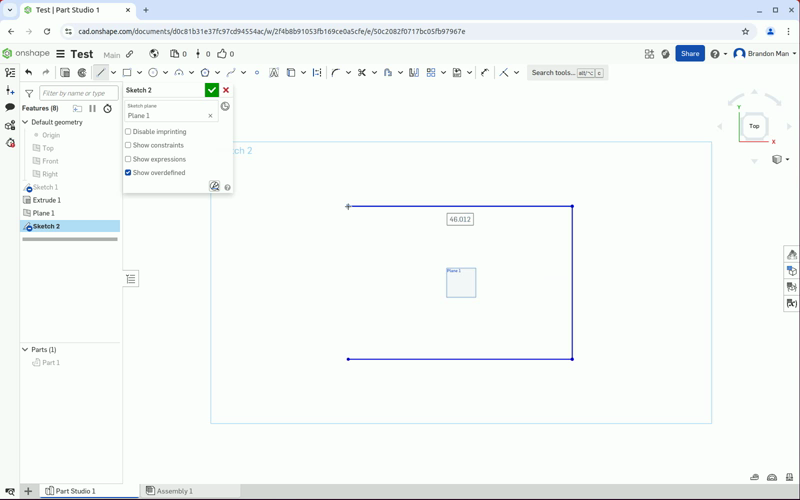
mouse_move(348, 359)
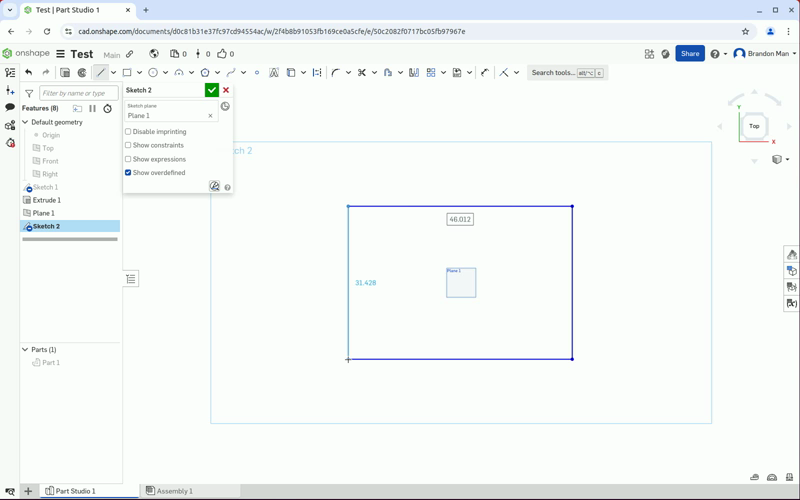
key_up(shift)
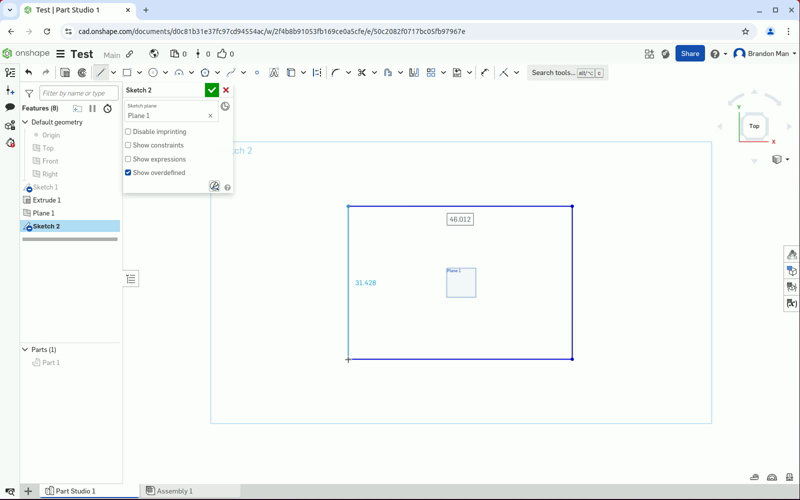
click(348, 359)
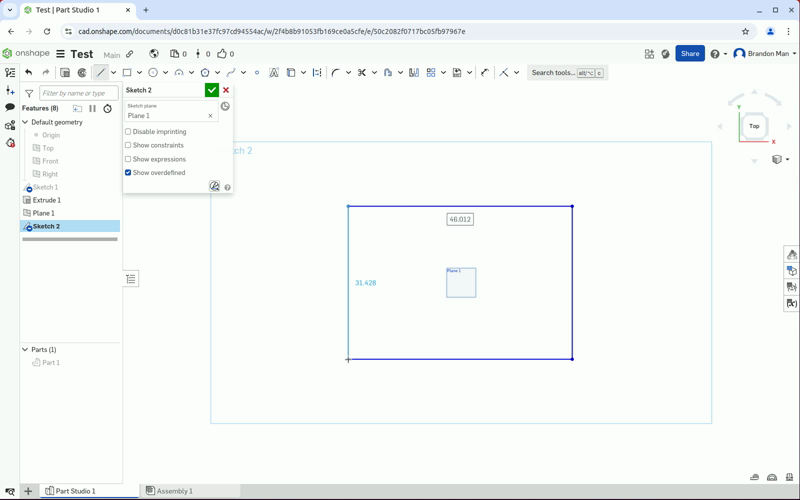
key(esc)
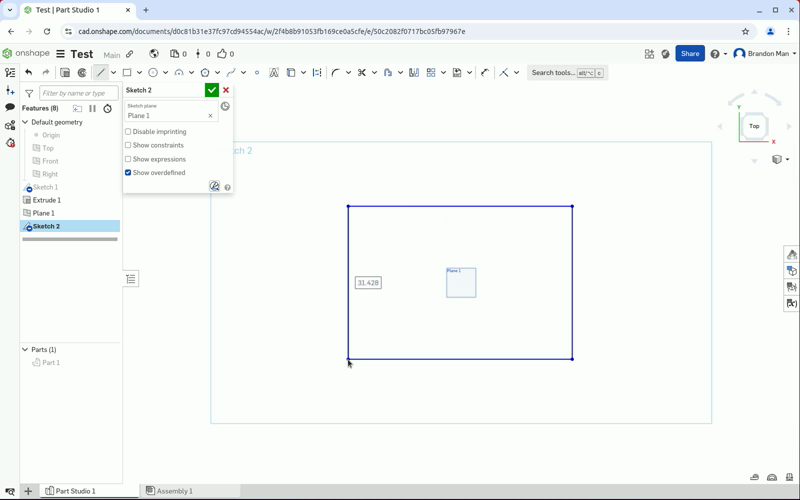
key(l)
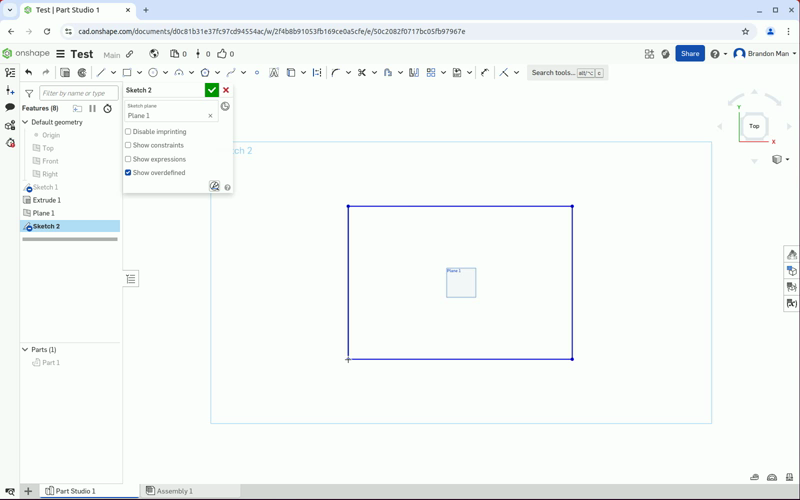
key_down(shift)
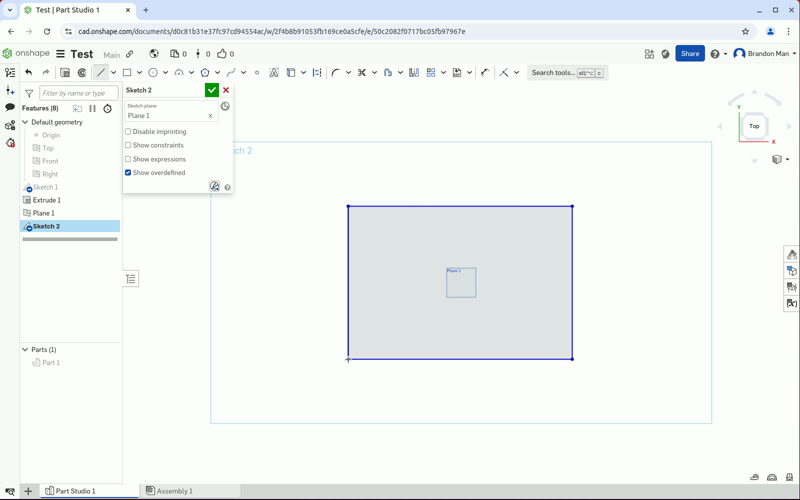
mouse_move(353, 354)
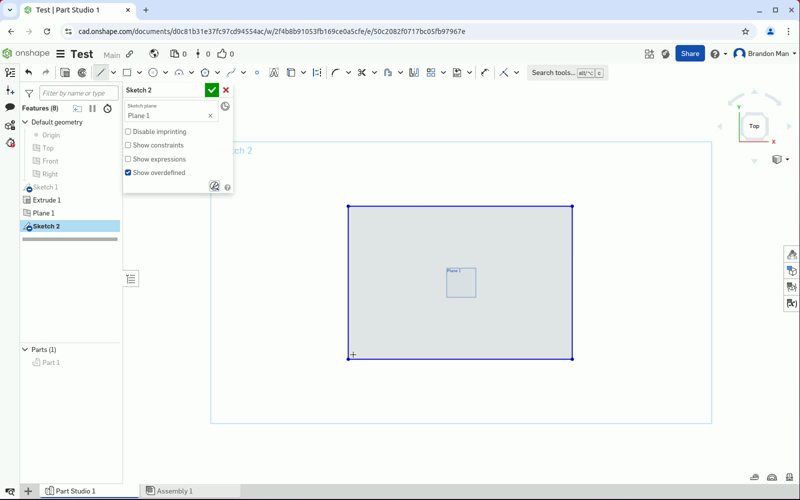
click(353, 354)
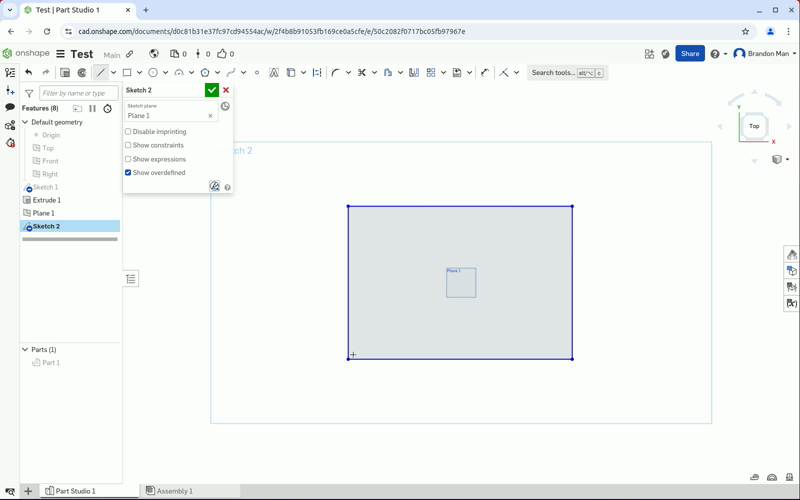
key_up(shift)
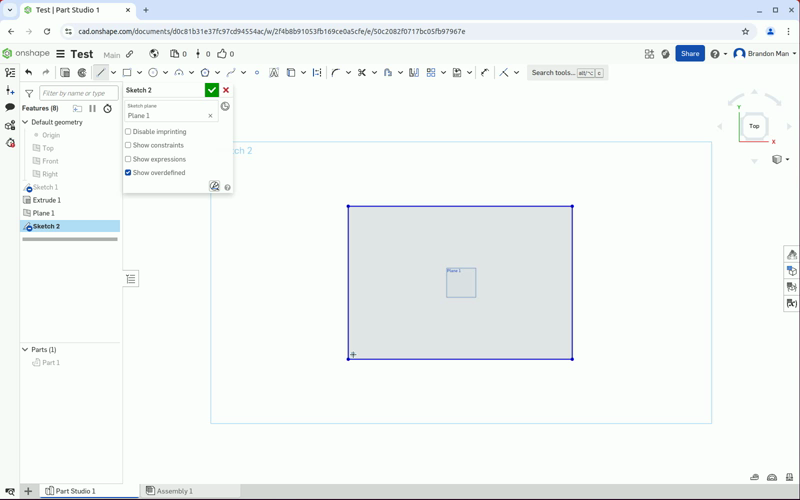
key_down(shift)
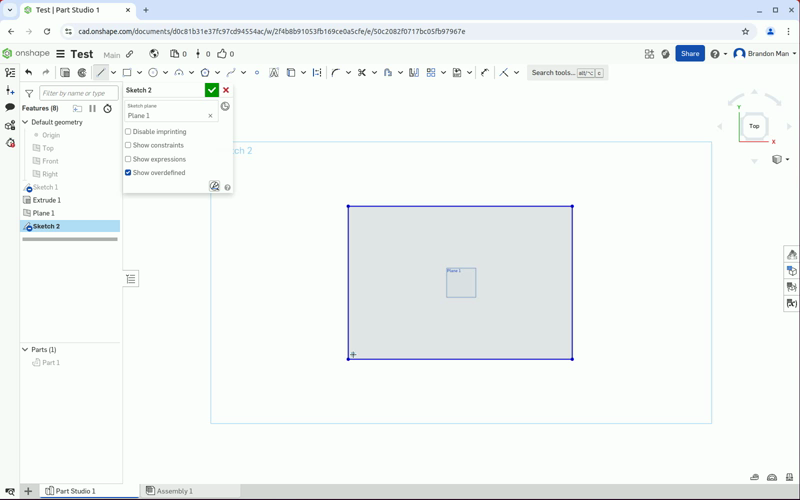
mouse_move(567, 354)
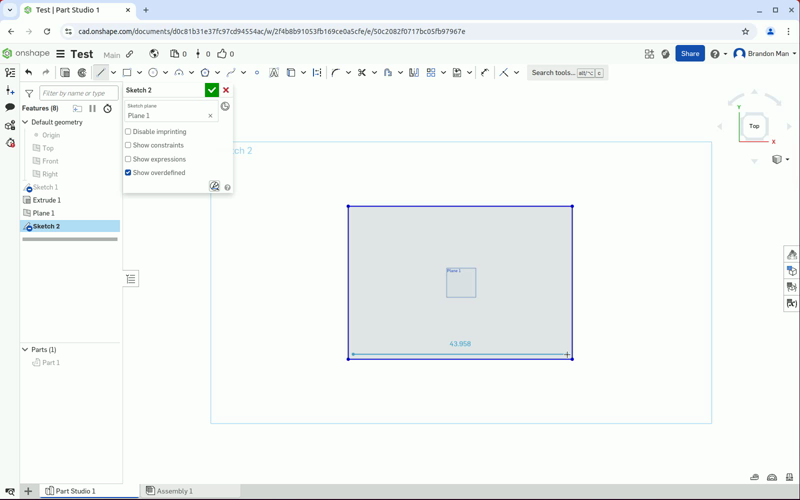
click(567, 354)
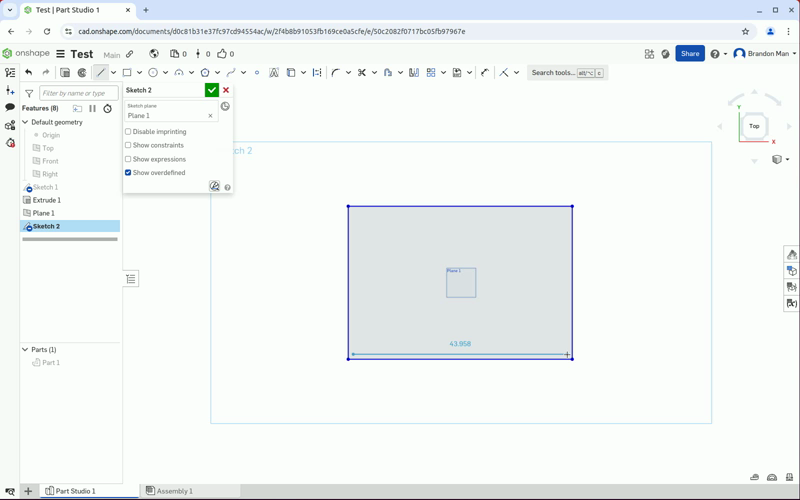
key_up(shift)
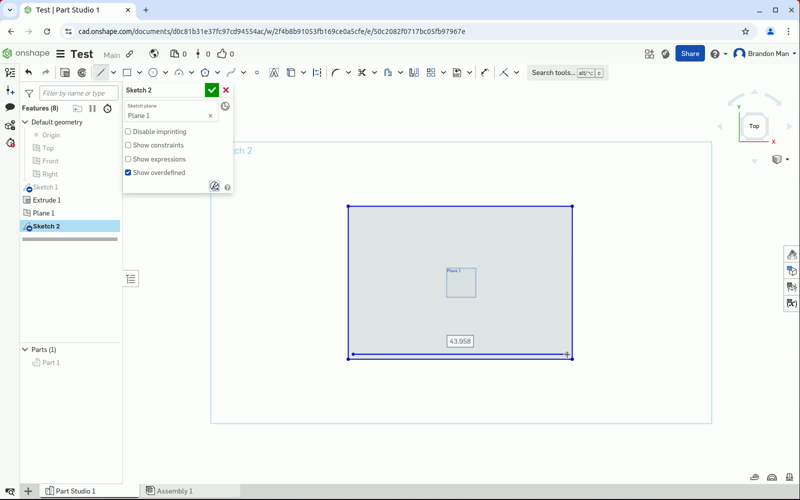
key_down(shift)
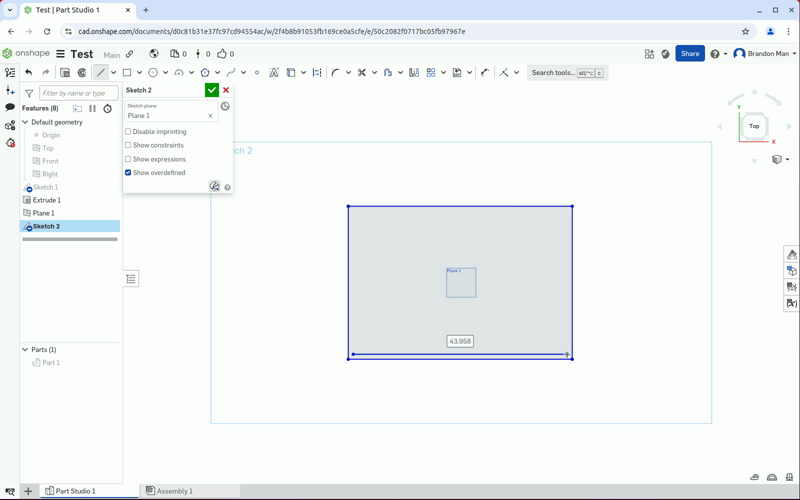
mouse_move(567, 210)
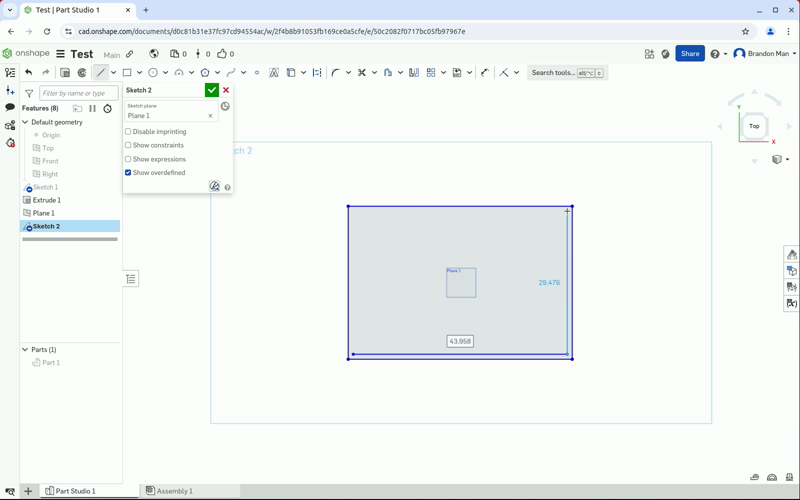
click(567, 210)
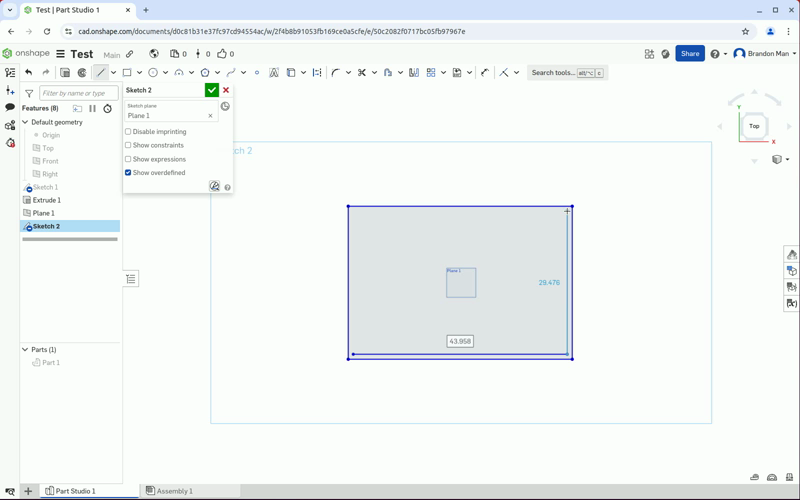
key_up(shift)
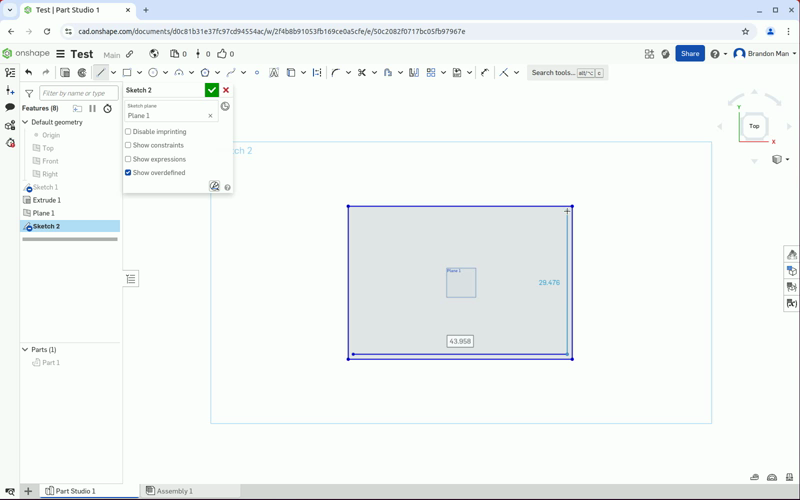
key_down(shift)
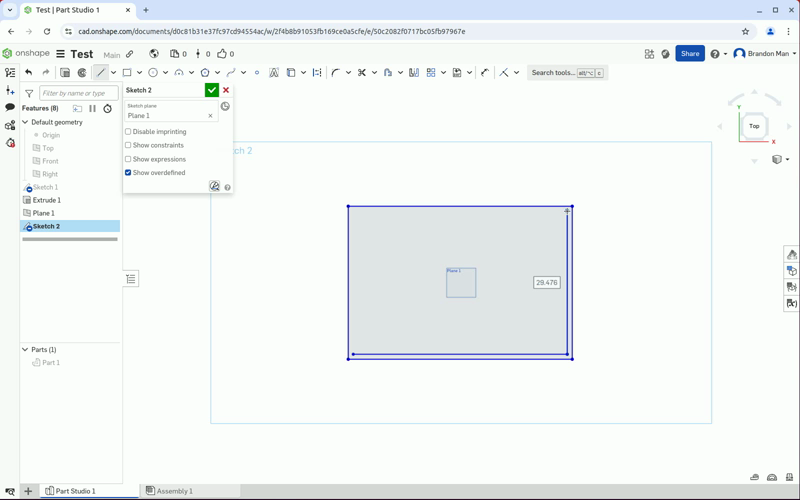
mouse_move(353, 210)
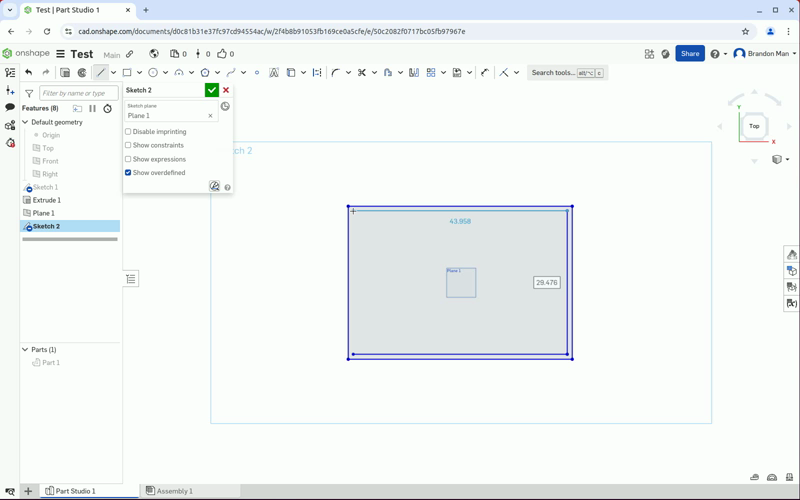
click(353, 210)
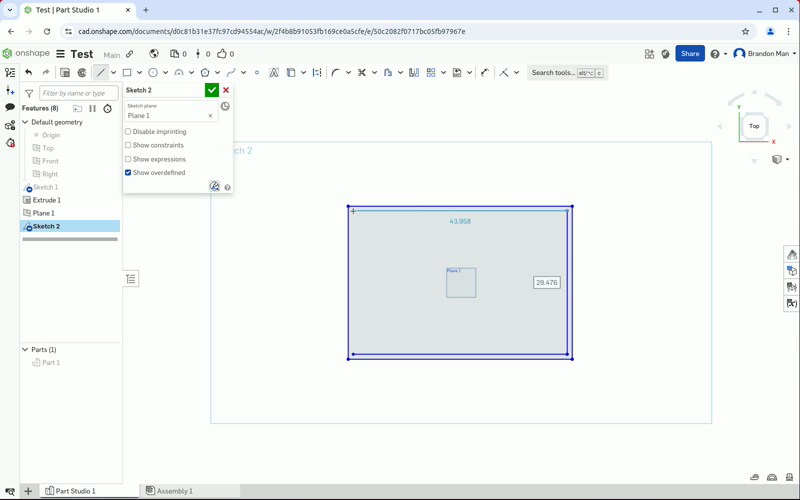
key_up(shift)
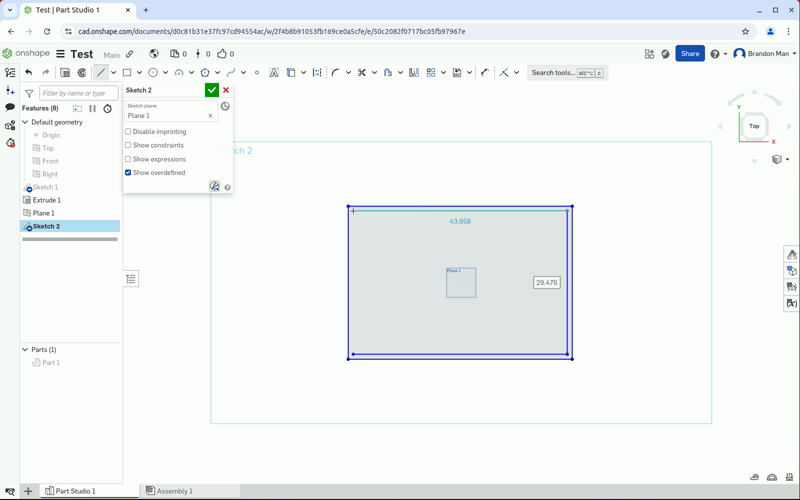
key_down(shift)
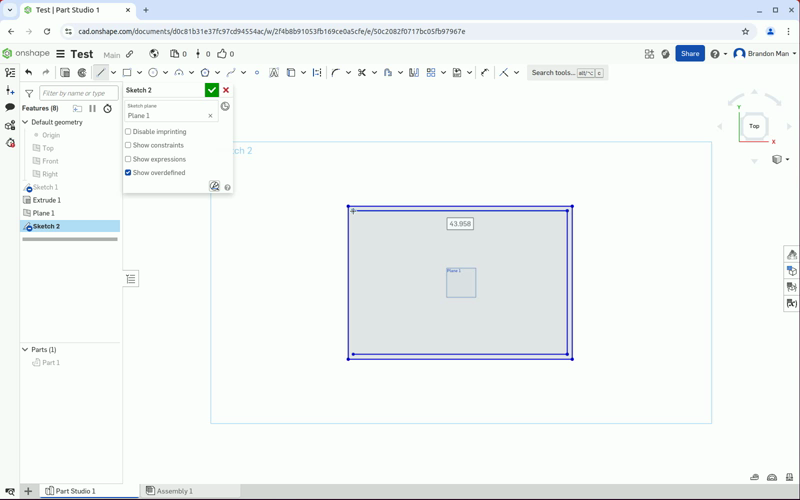
mouse_move(353, 354)
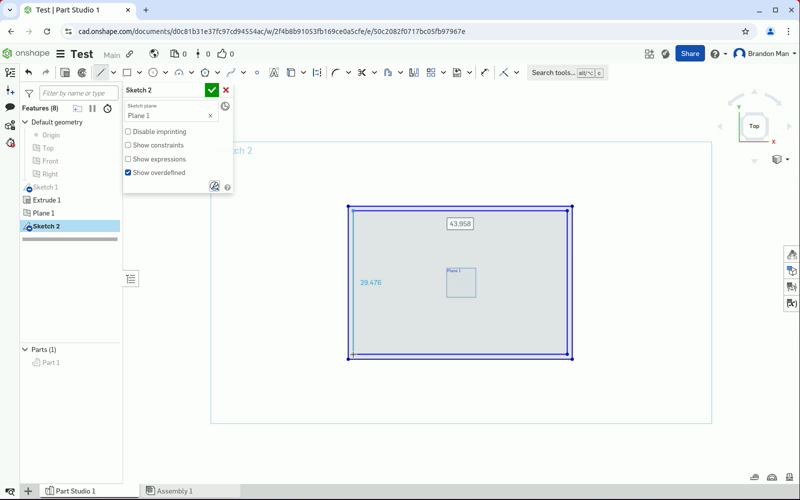
key_up(shift)
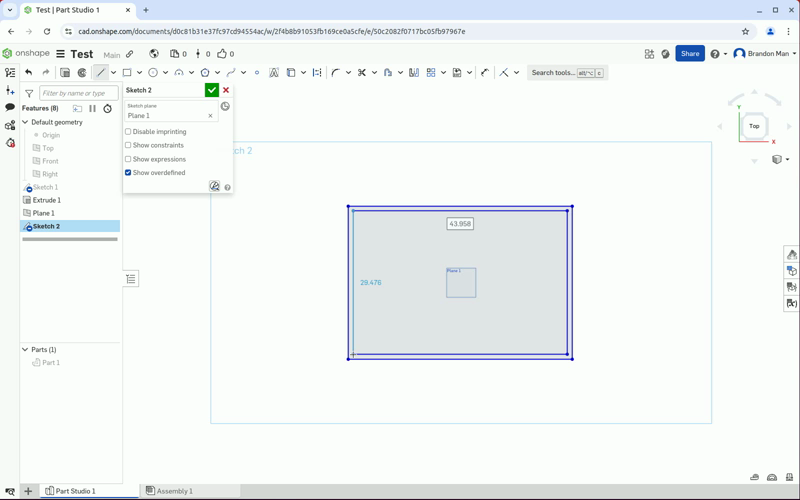
click(353, 354)
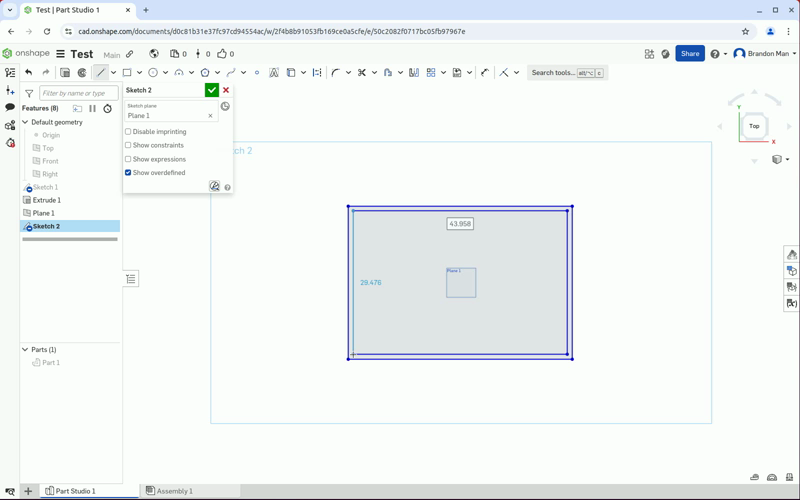
key(esc)
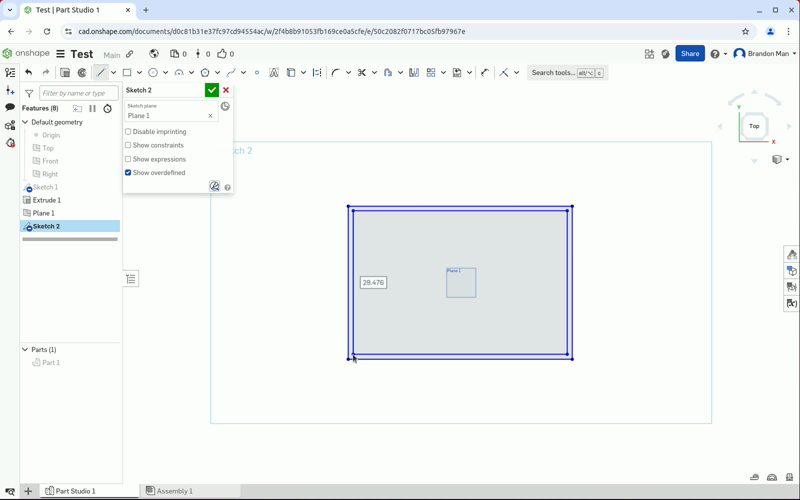
mouse_move(350, 349)
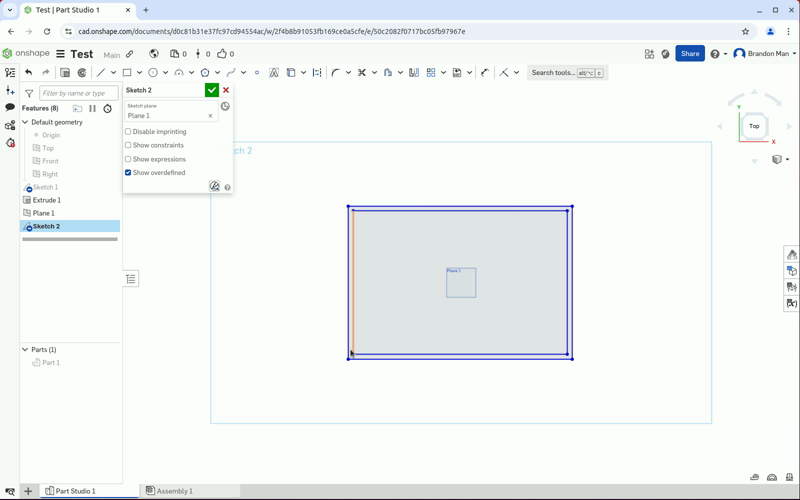
click(350, 349)
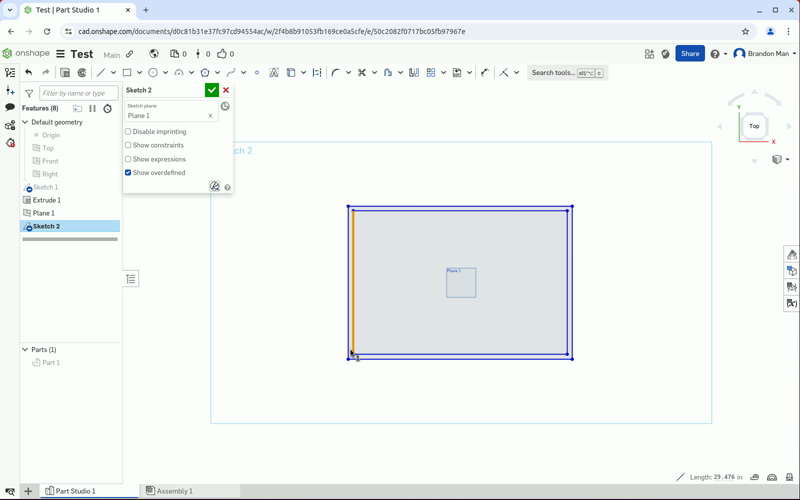
mouse_move(73, 352)
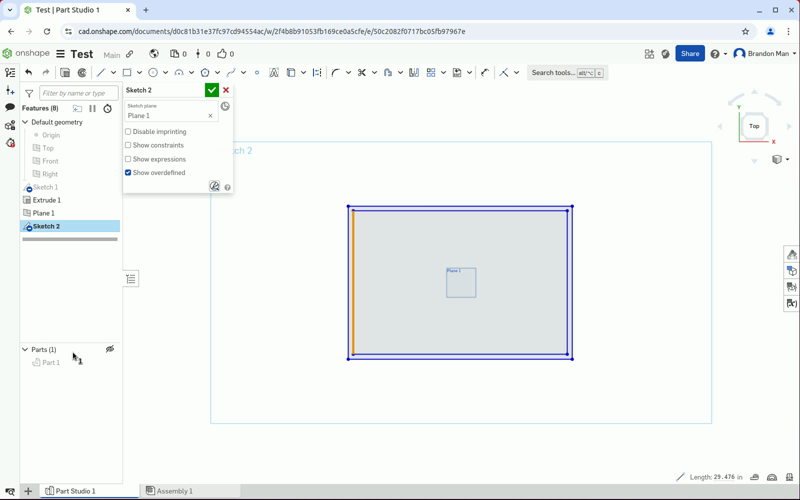
key(shift+y)
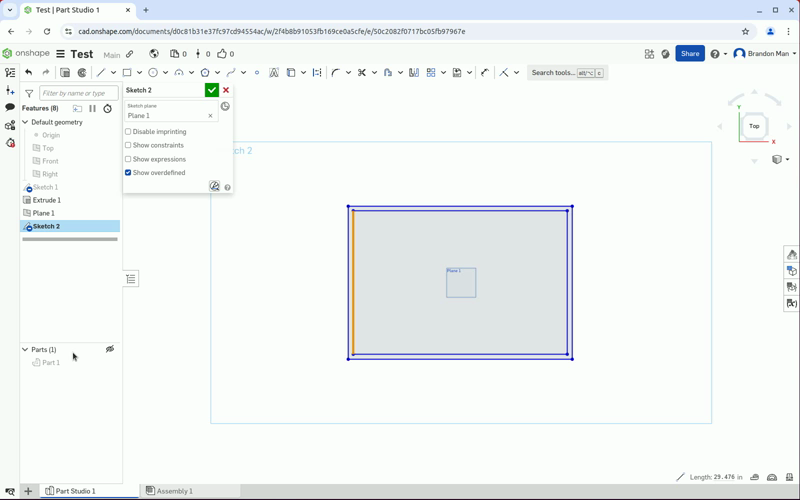
key(shift+e)
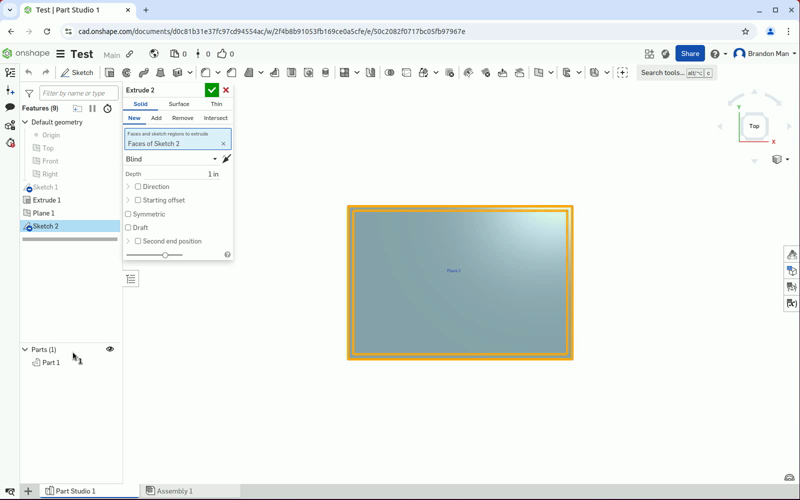
mouse_move(143, 106)
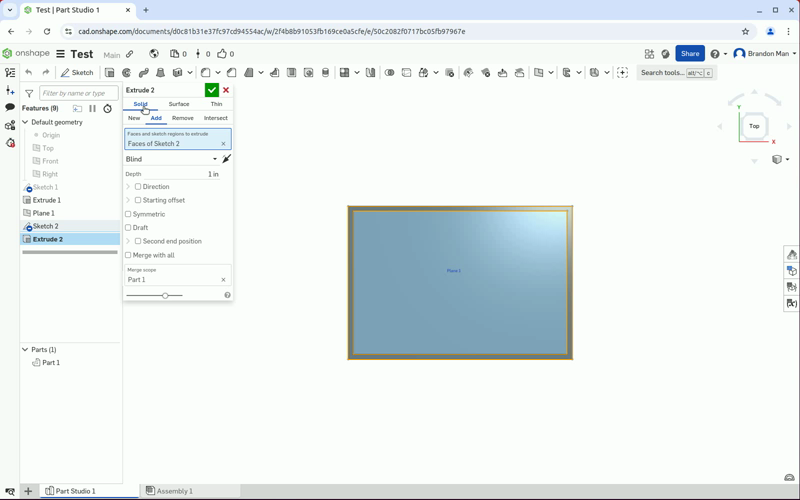
click(143, 106)
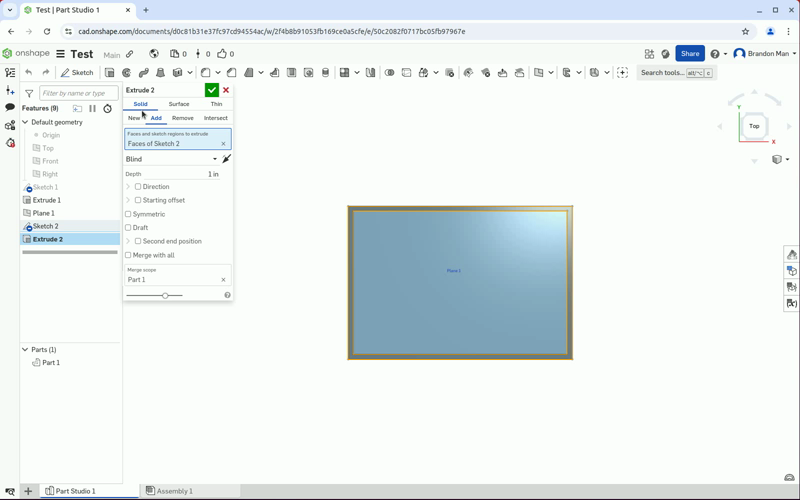
mouse_move(137, 120)
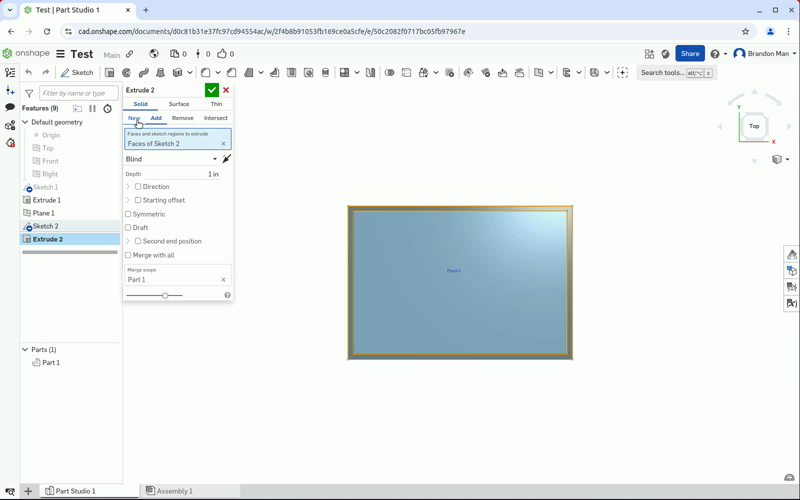
click(137, 120)
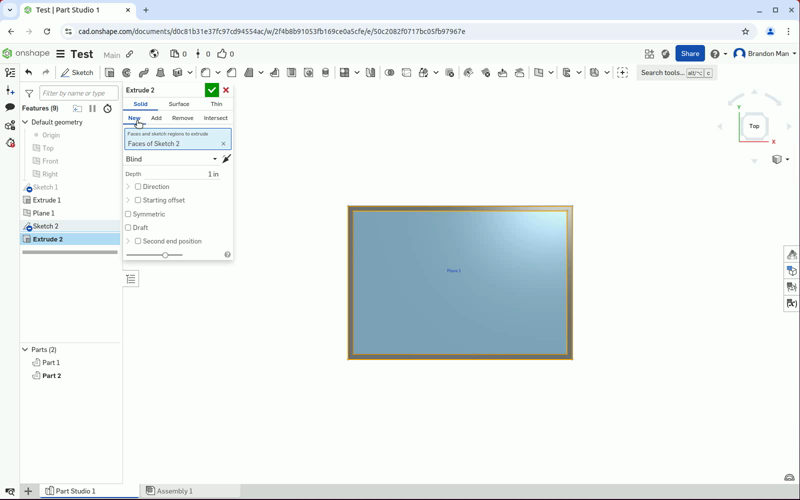
key(tab, 4)
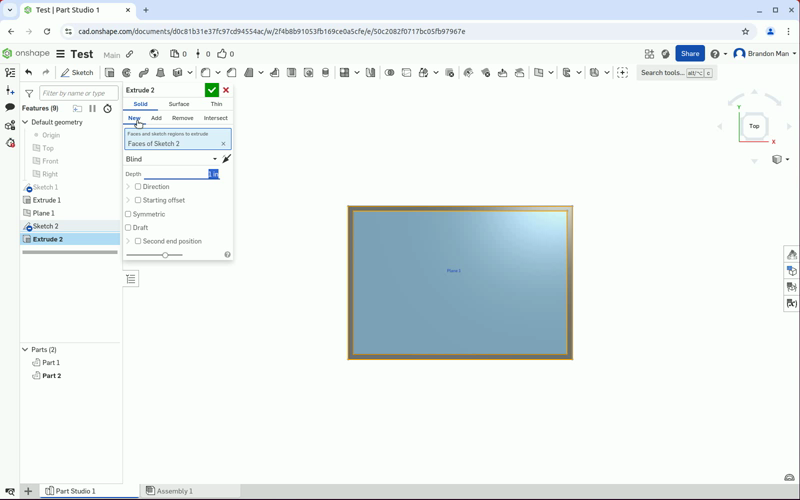
text(22.145)
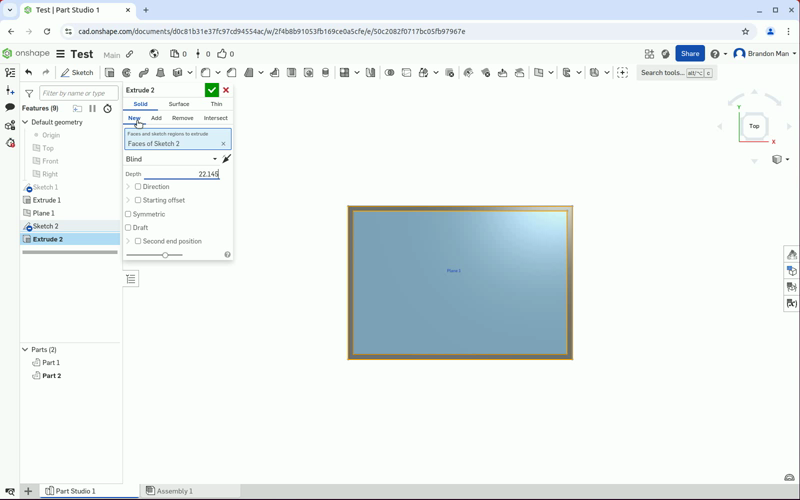
key(enter)
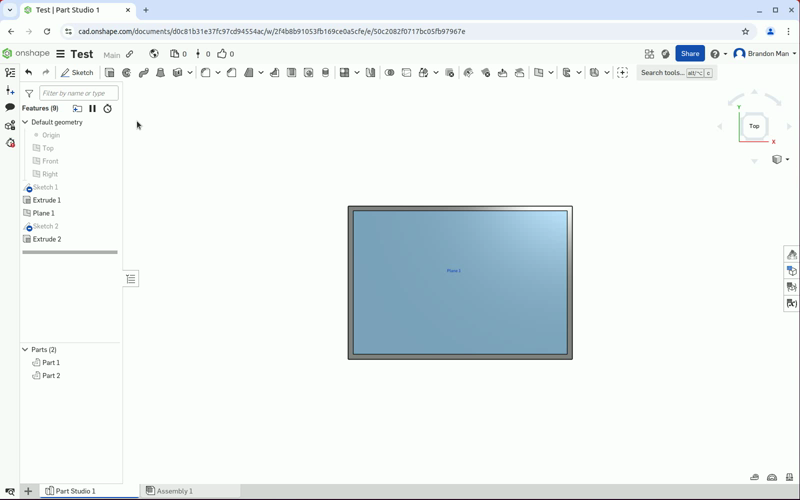
key(shift+h)
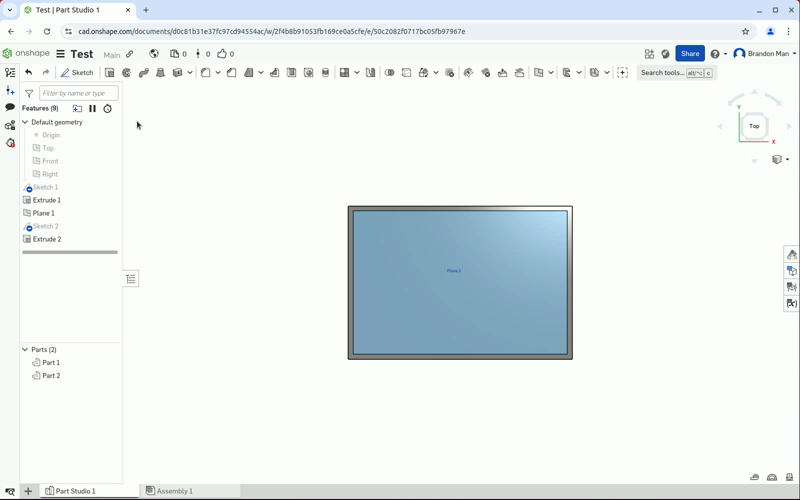
key(shift+h)
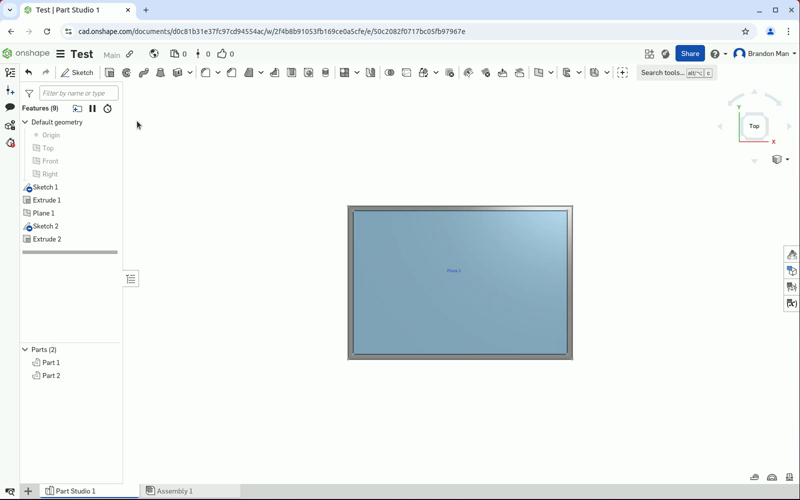
key(shift+7)
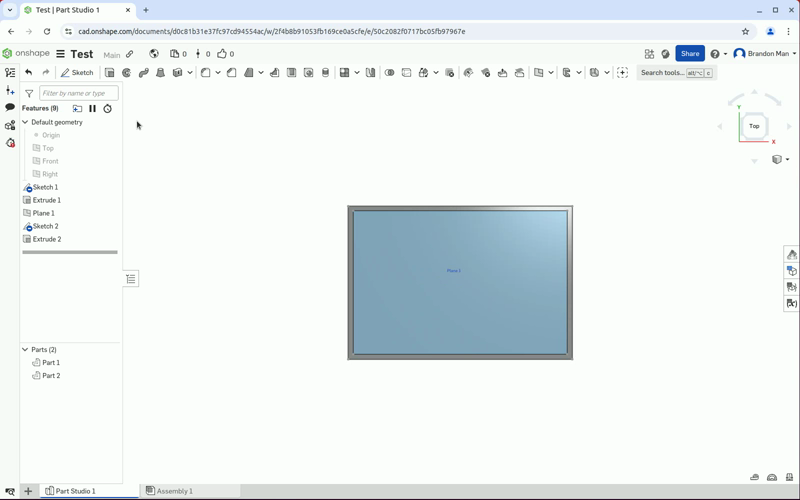
key(up, 3)
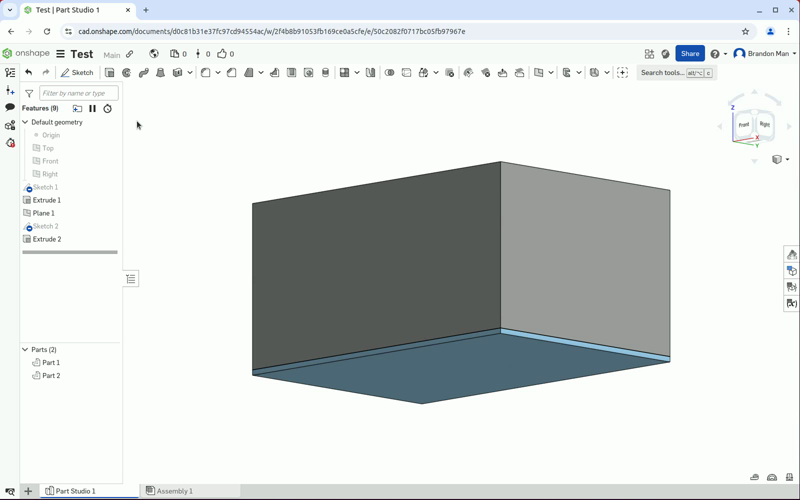
key(left, 3)
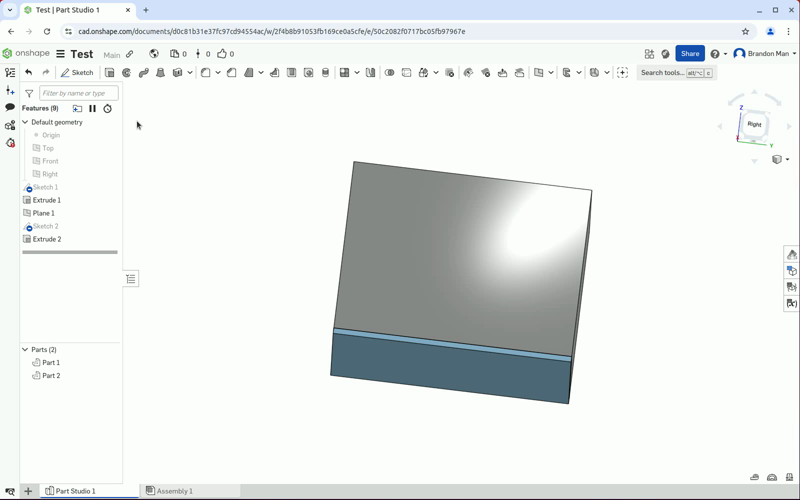
key(right, 3)
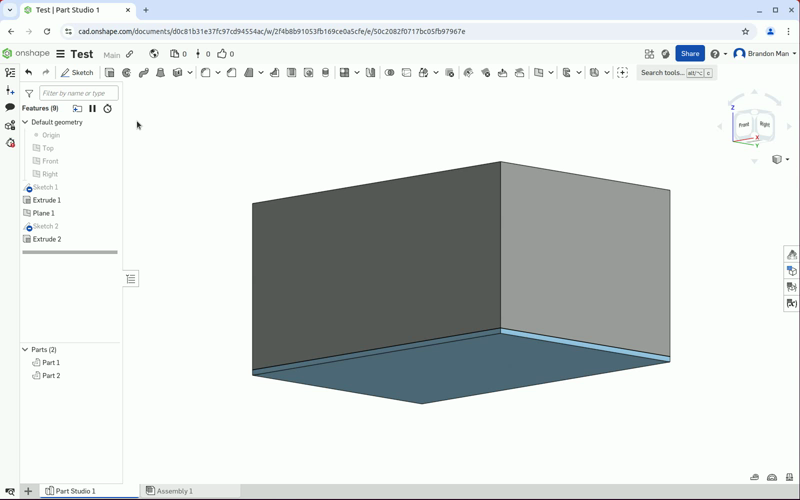
key(down, 3)
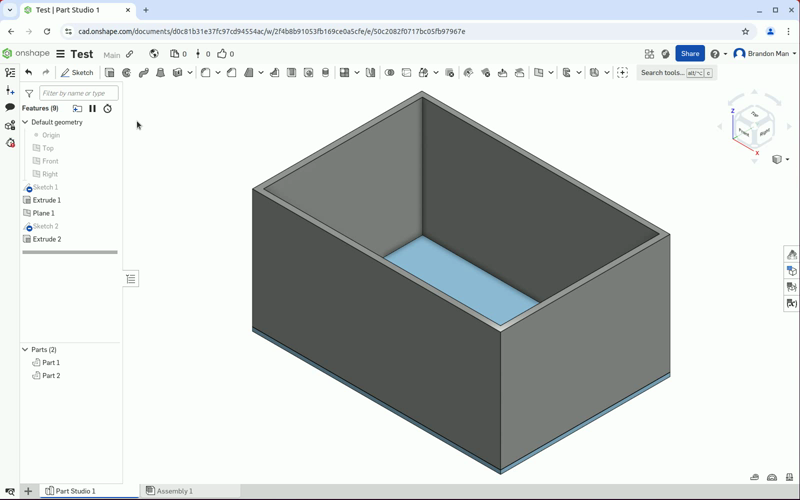
mouse_move(73, 189)
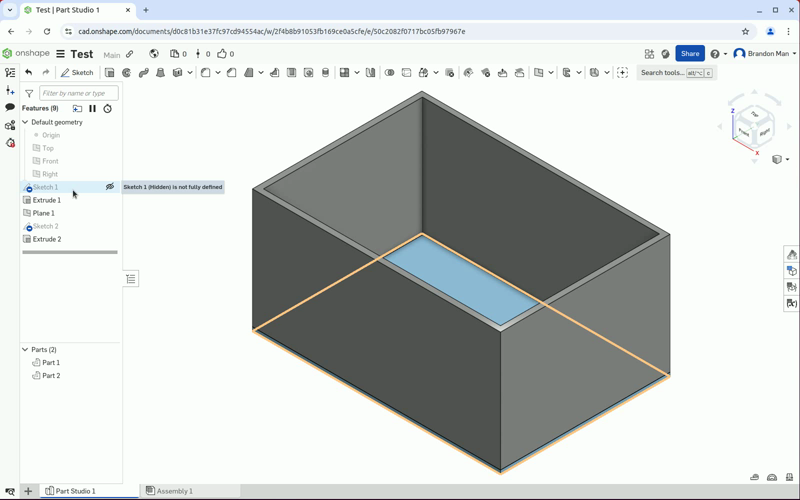
click(73, 189)